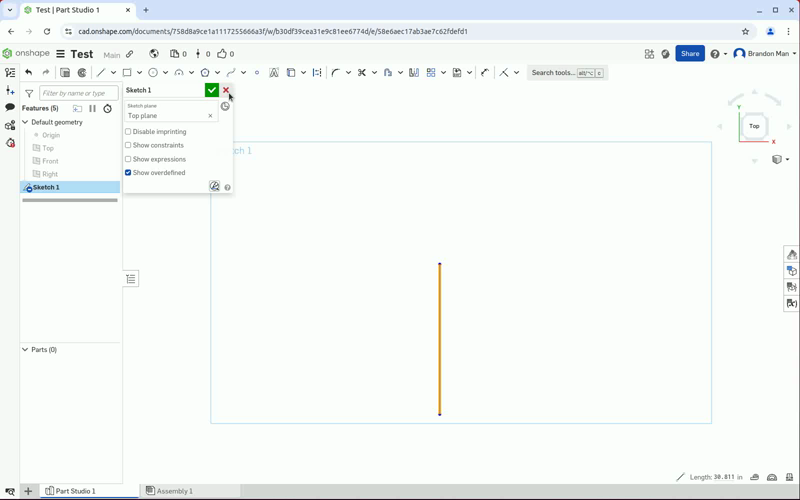
key(shift+h)
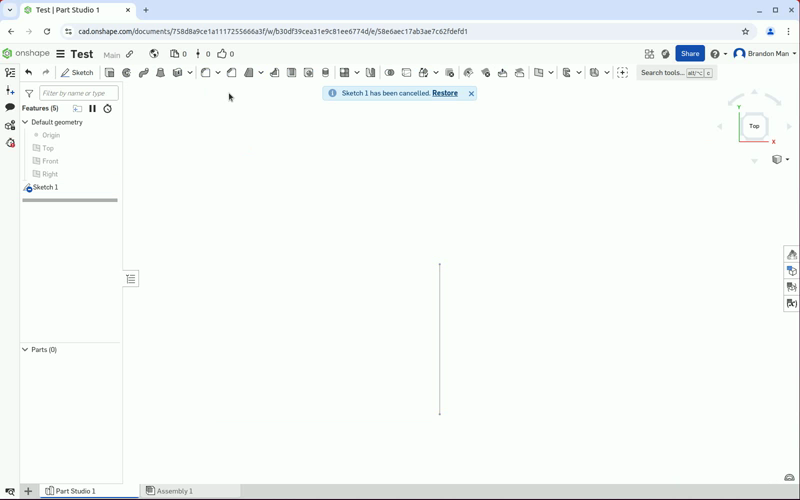
key(shift+s)
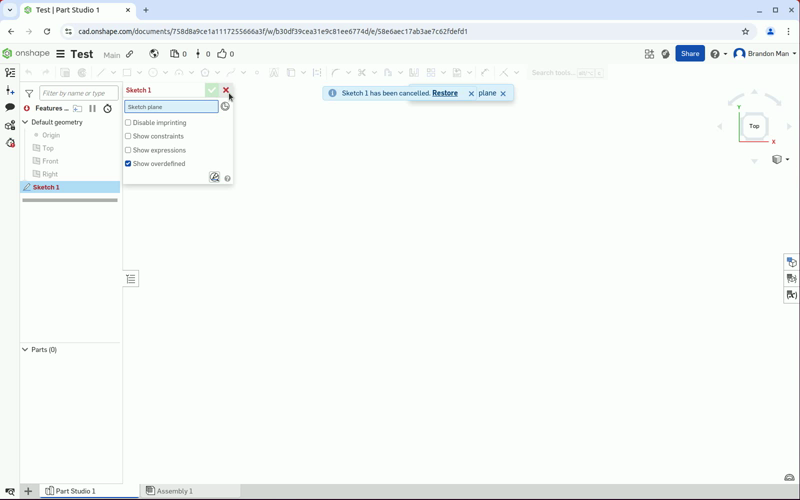
mouse_move(73, 150)
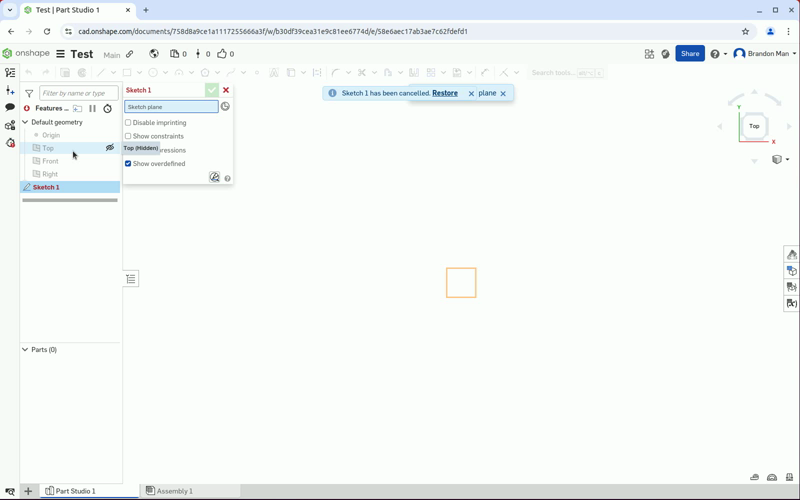
click(73, 150)
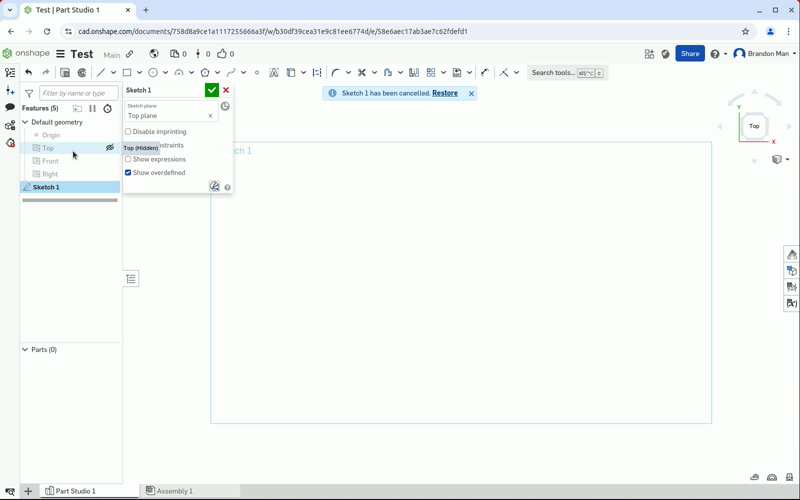
mouse_move(73, 352)
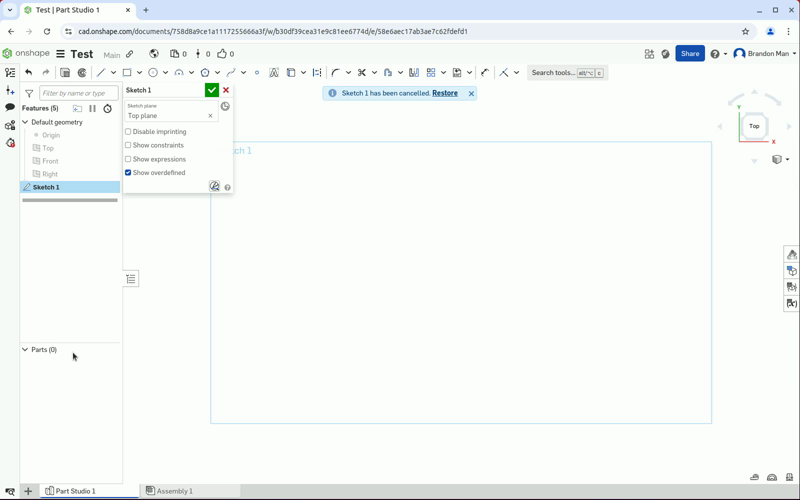
key(y)
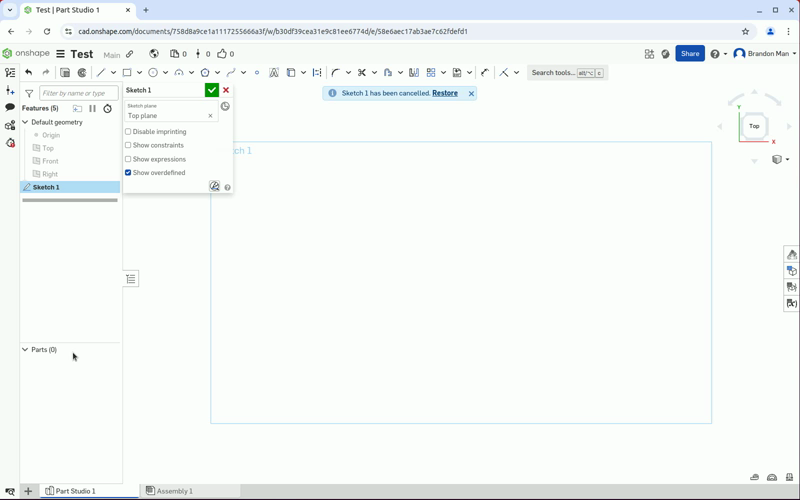
key(l)
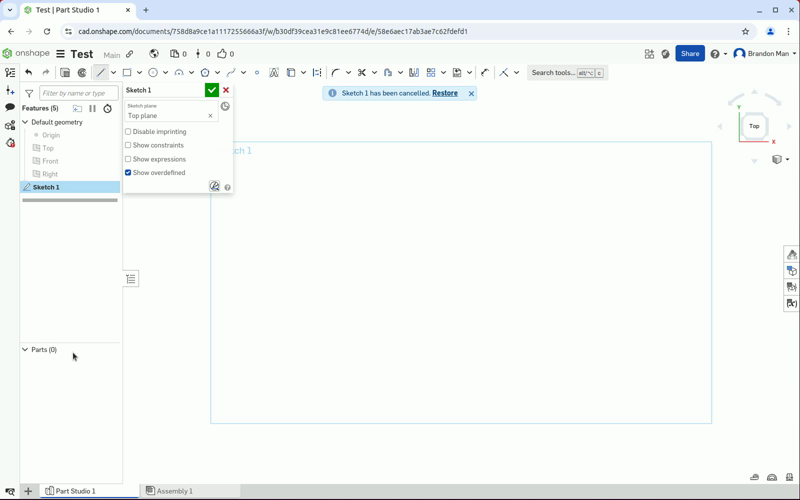
key_down(shift)
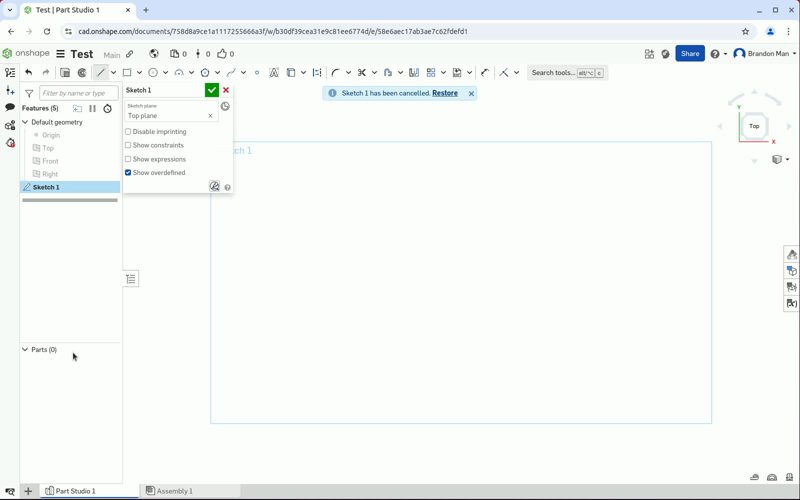
mouse_move(426, 238)
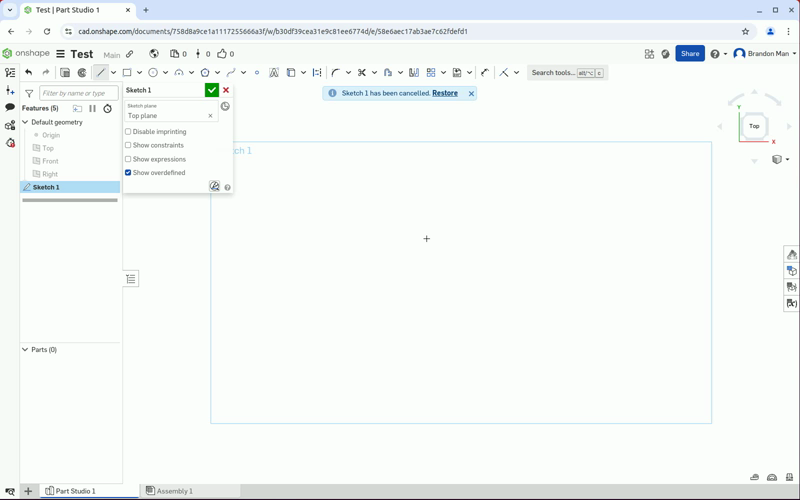
click(426, 238)
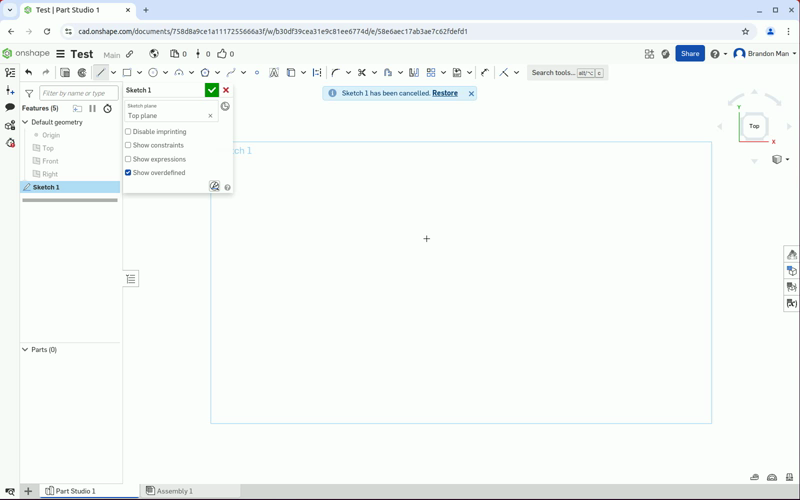
key_up(shift)
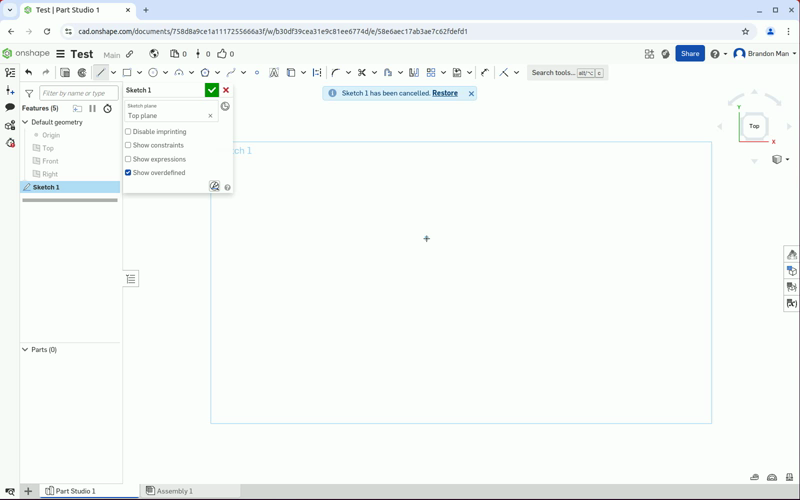
key_down(shift)
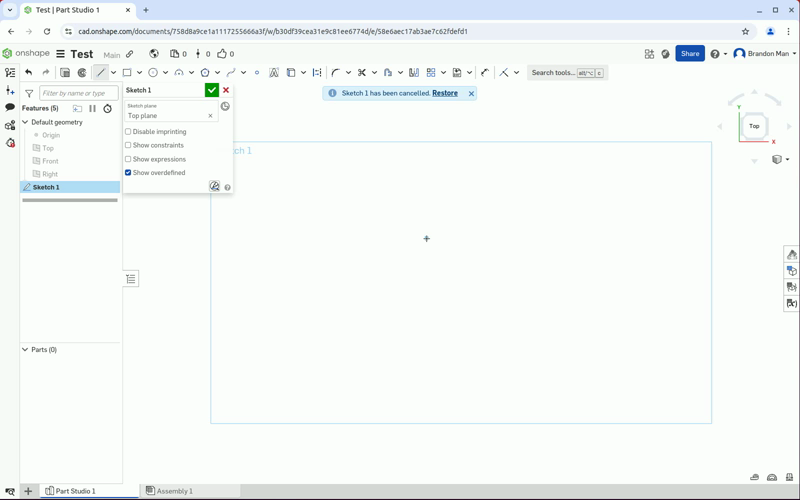
mouse_move(456, 238)
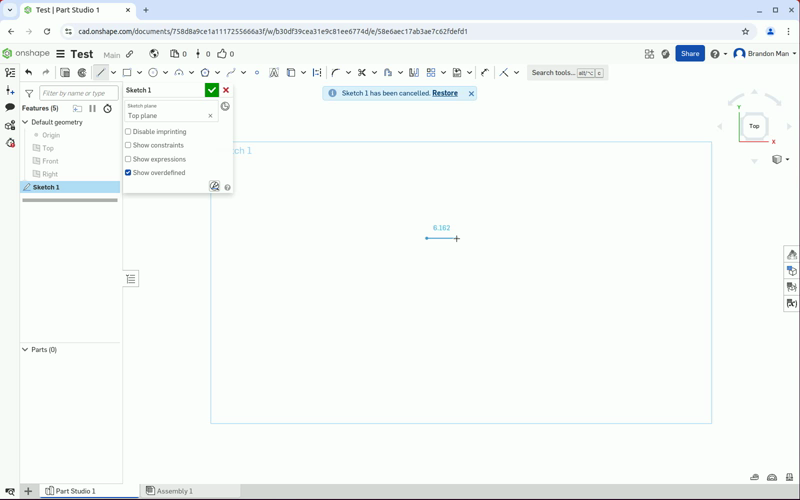
mouse_move(472, 238)
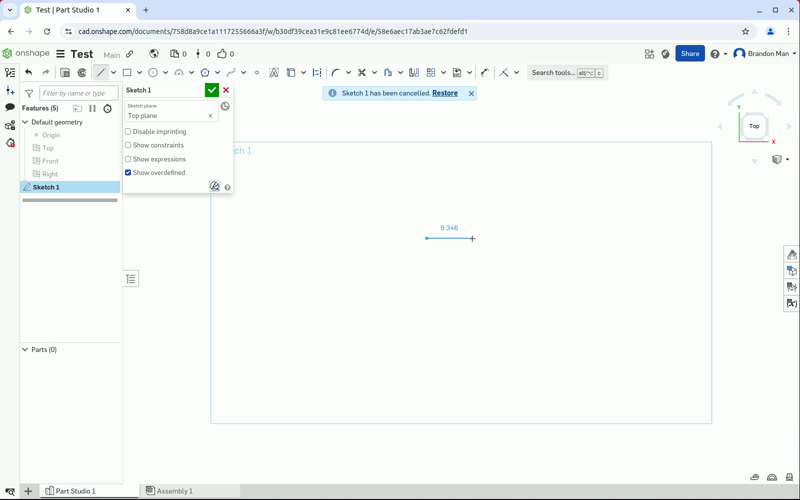
click(472, 238)
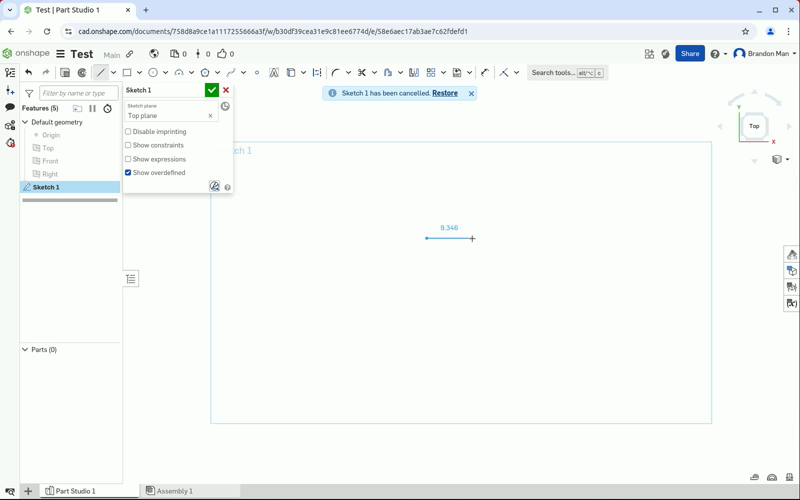
key_up(shift)
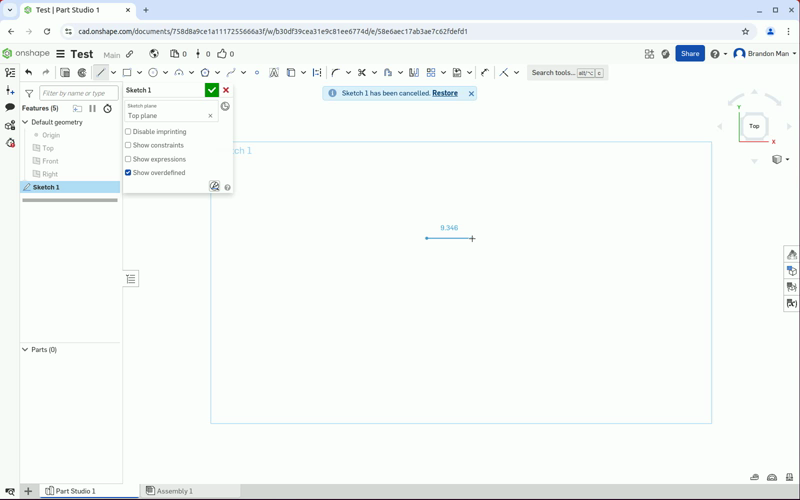
key_down(shift)
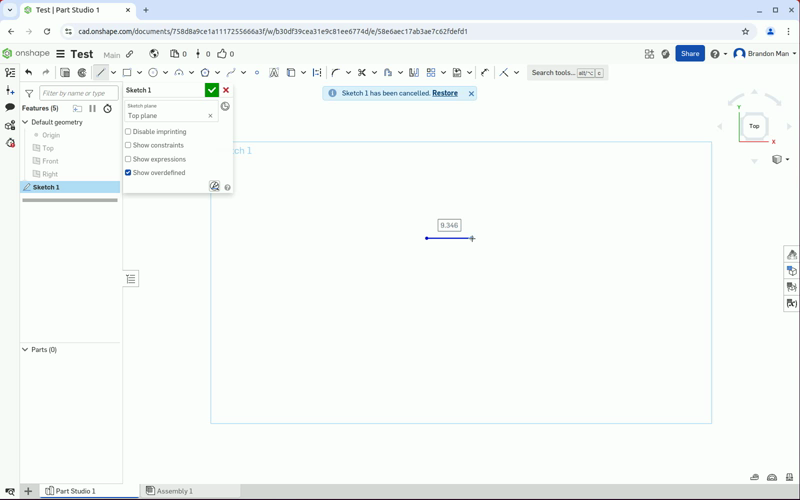
mouse_move(502, 238)
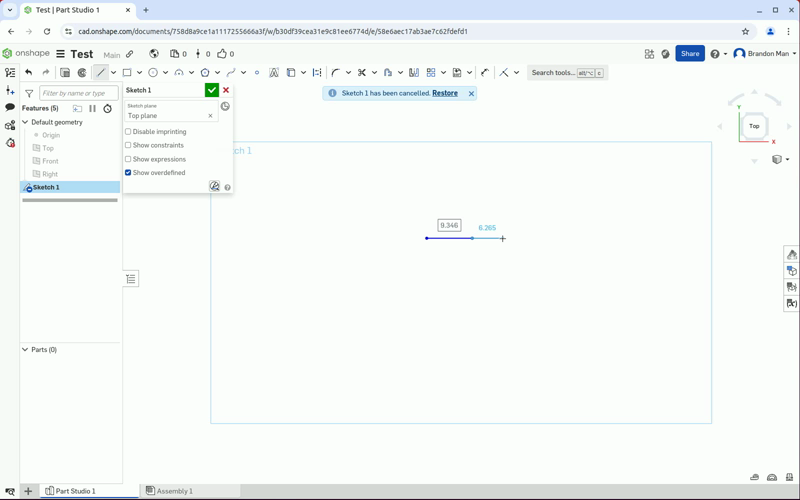
mouse_move(517, 238)
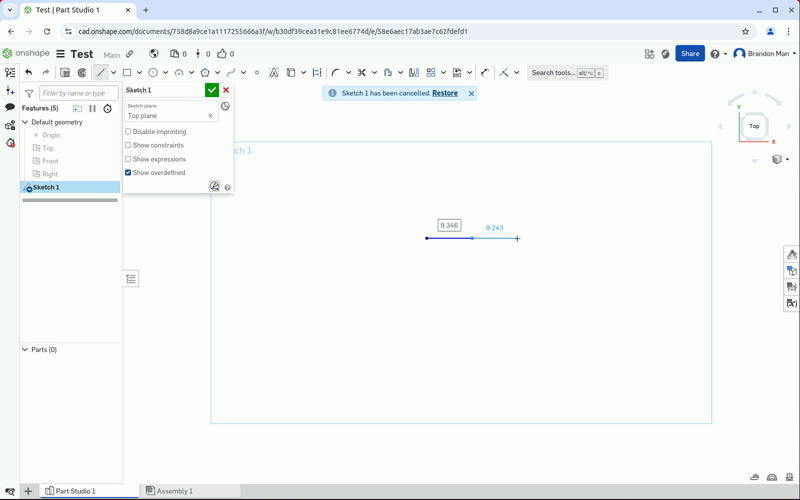
click(517, 238)
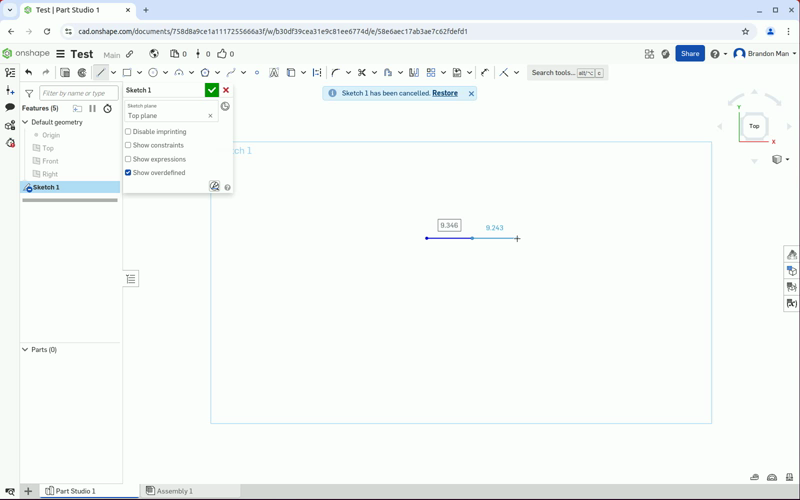
key_up(shift)
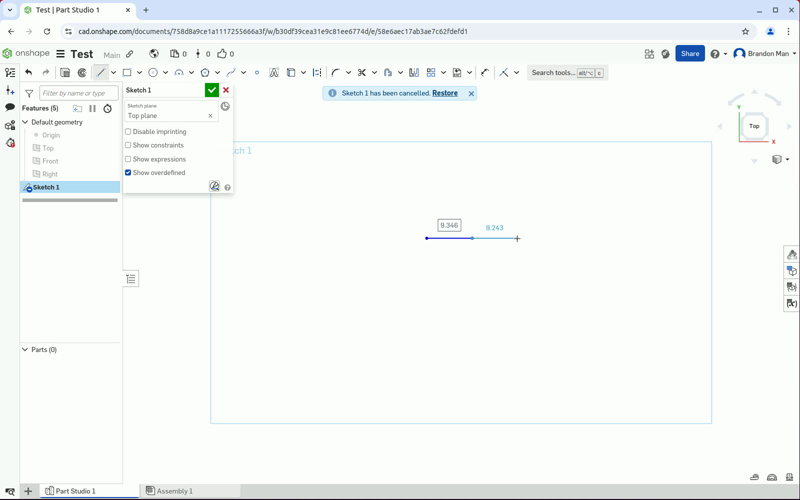
key_down(shift)
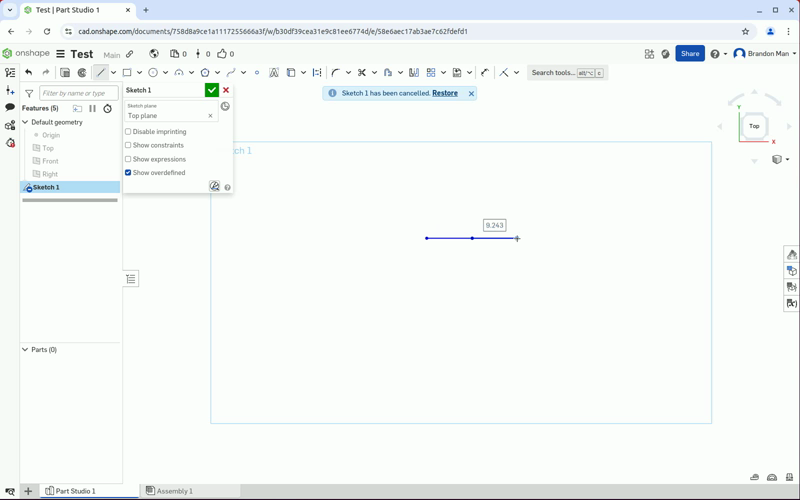
mouse_move(547, 238)
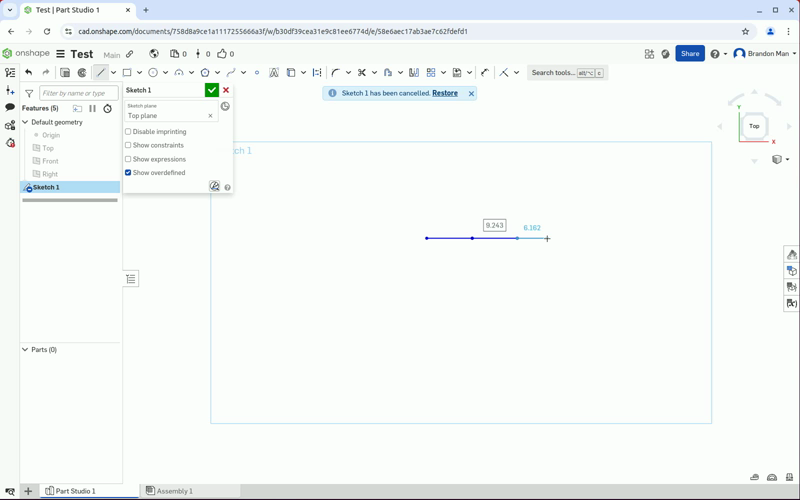
mouse_move(517, 192)
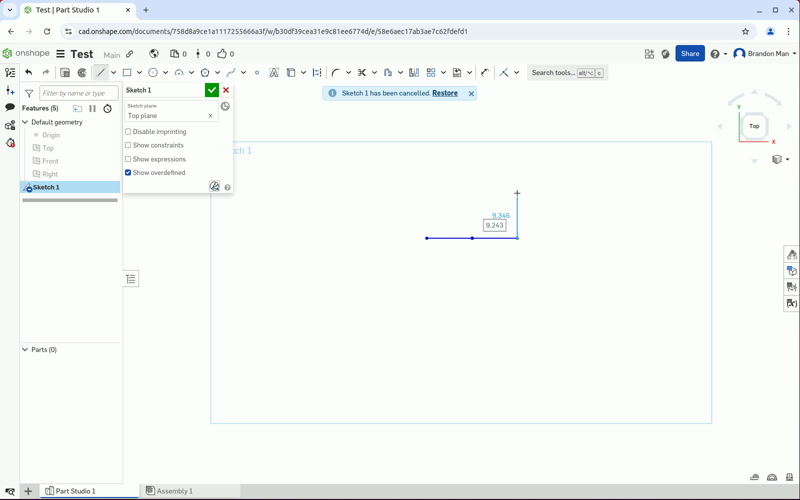
click(517, 192)
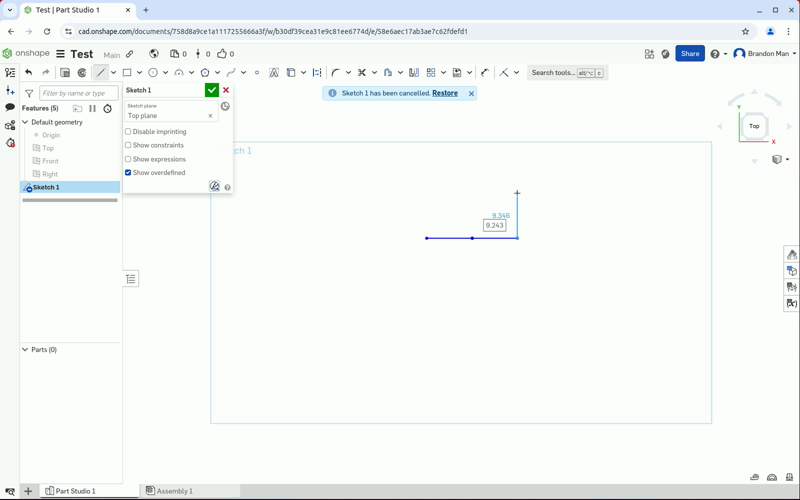
key_up(shift)
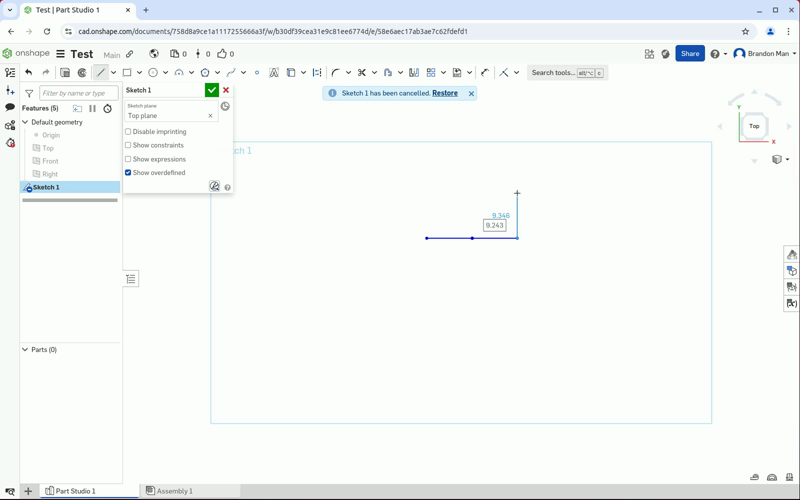
key_down(shift)
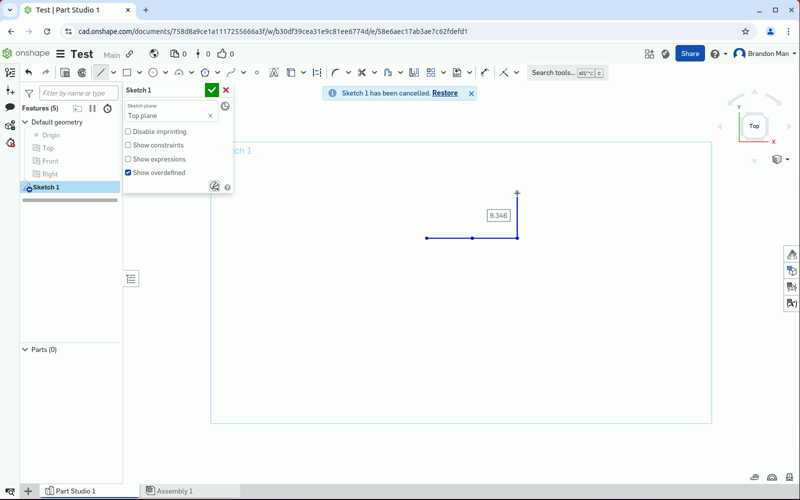
mouse_move(426, 192)
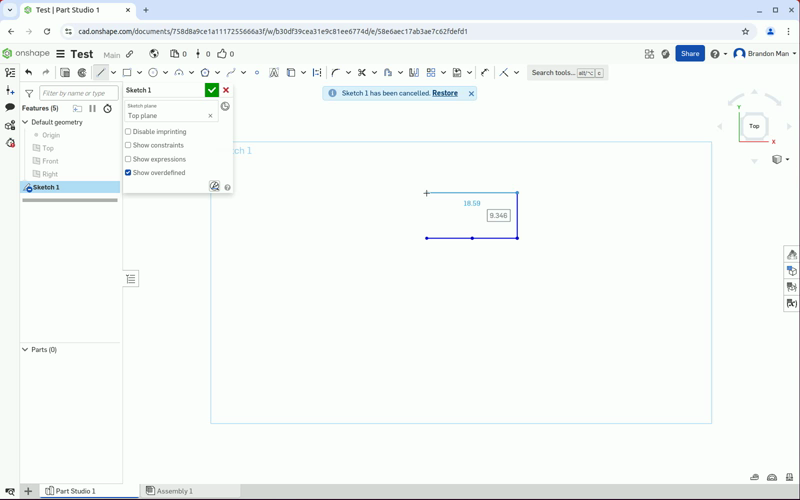
click(426, 192)
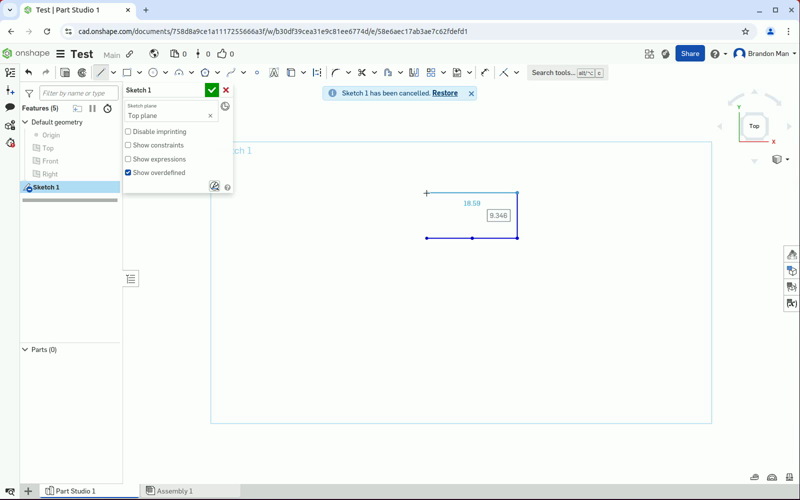
key_up(shift)
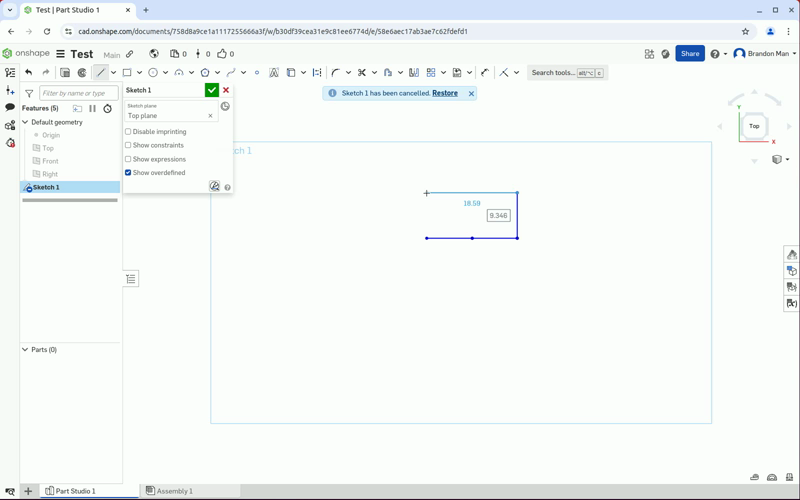
mouse_move(456, 192)
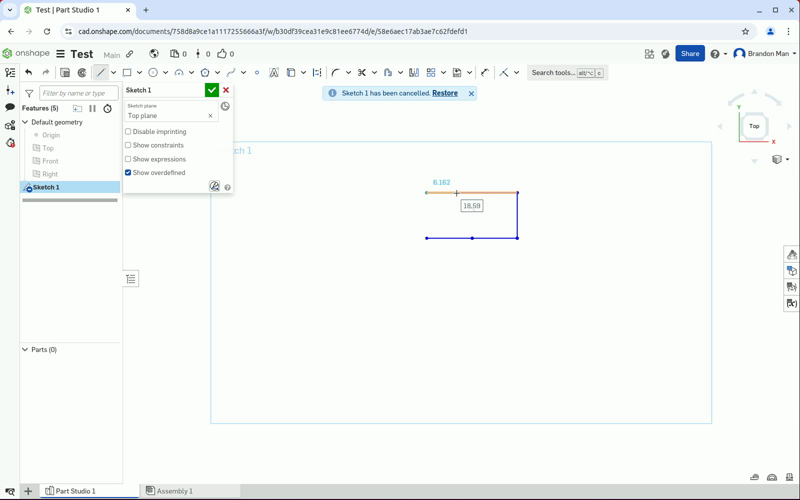
key_down(shift)
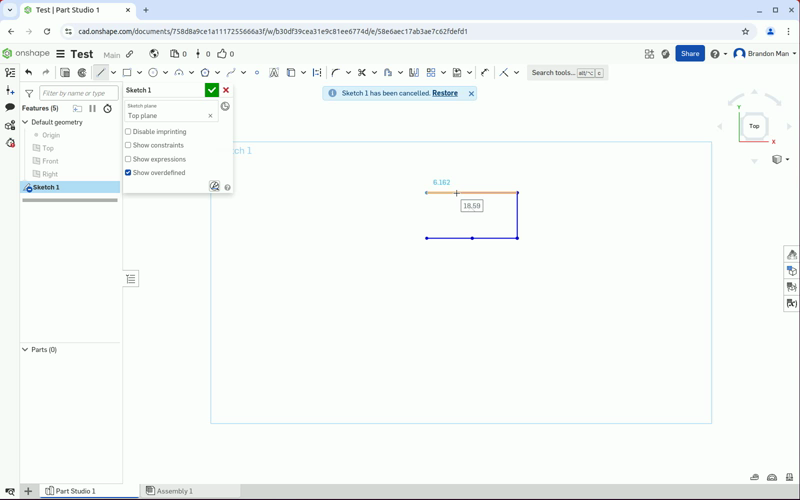
mouse_move(426, 238)
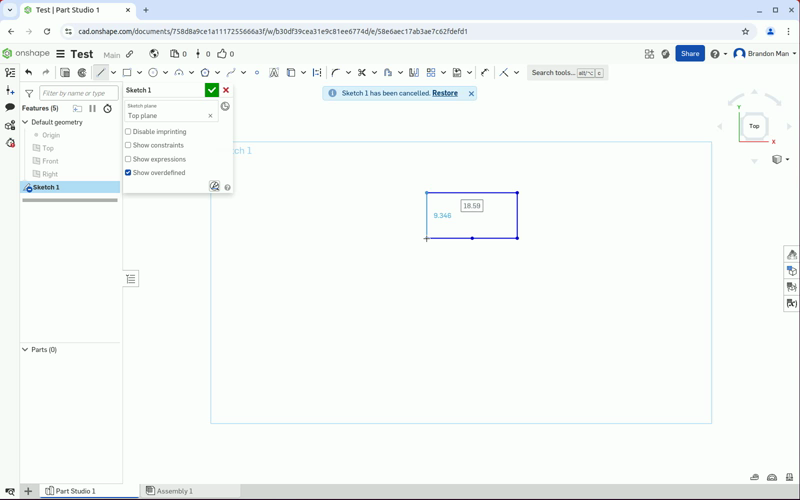
key_up(shift)
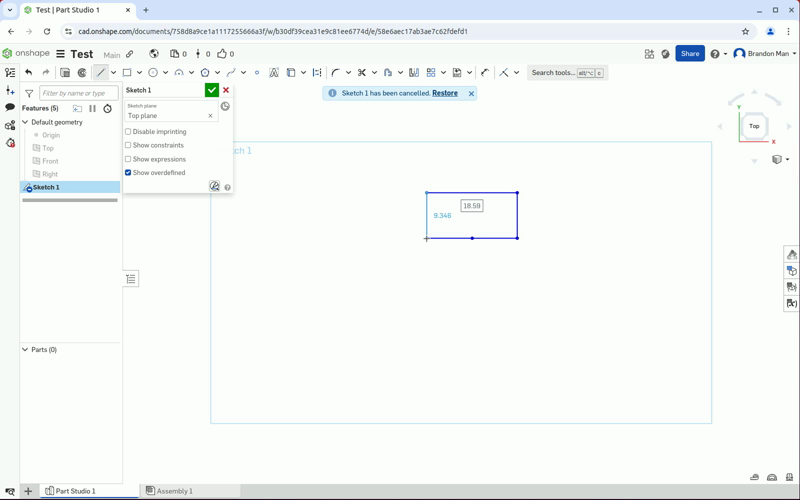
click(426, 238)
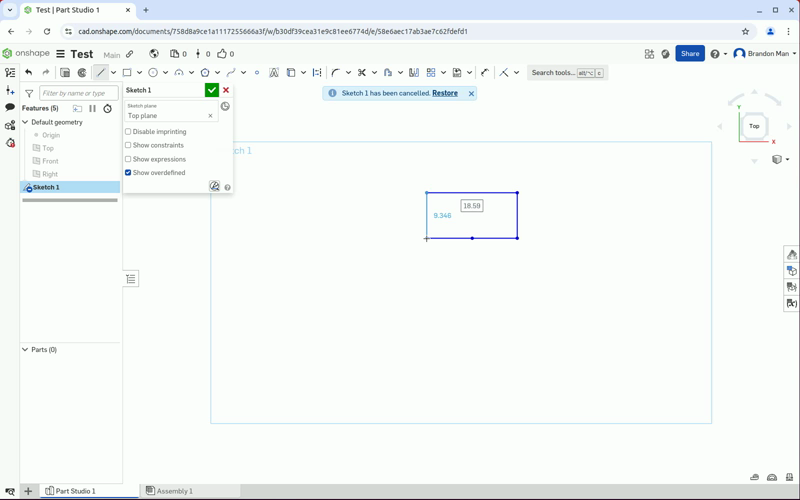
key(esc)
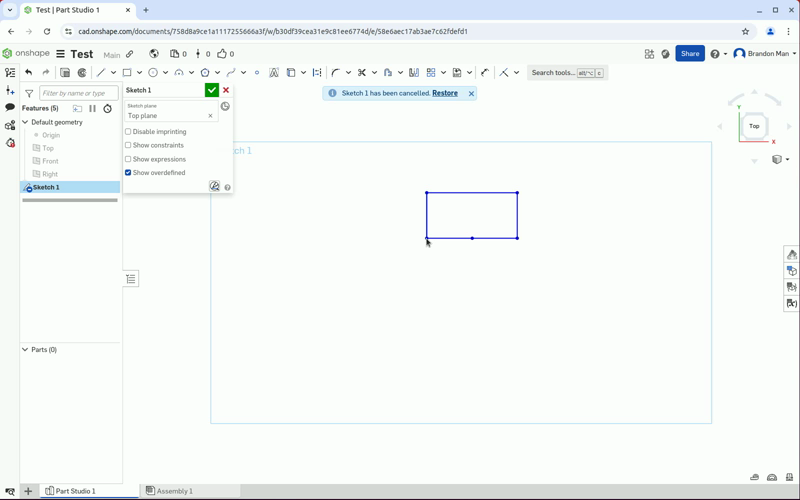
mouse_move(487, 229)
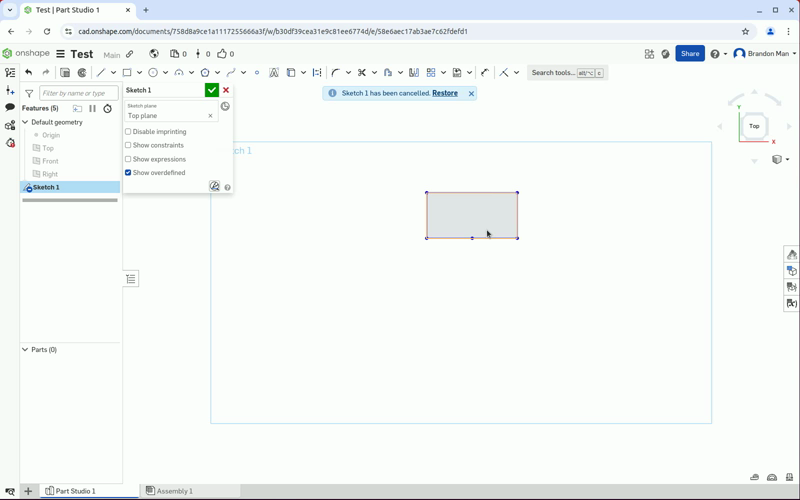
click(487, 229)
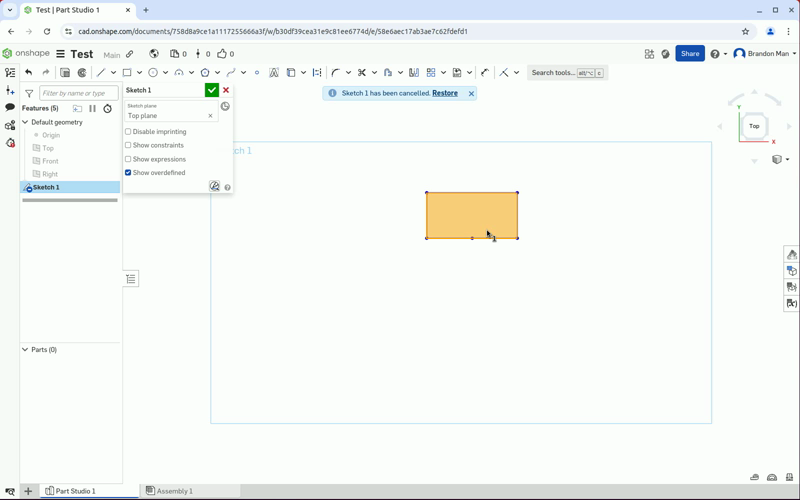
mouse_move(73, 352)
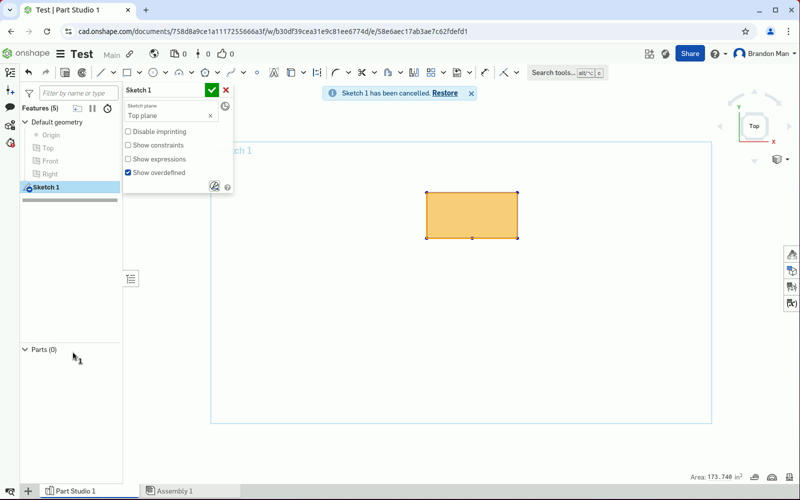
key(shift+y)
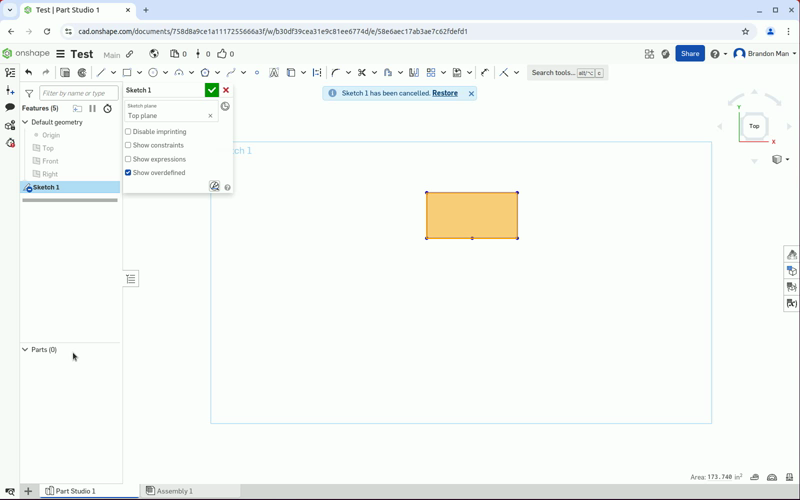
key(shift+e)
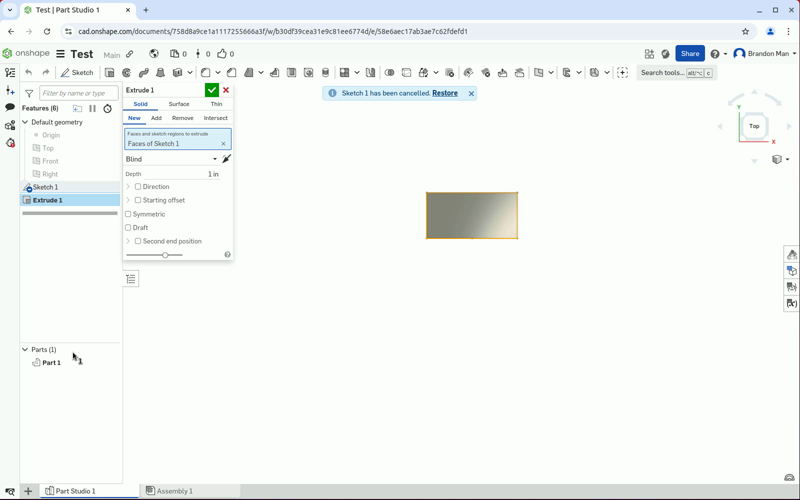
mouse_move(143, 106)
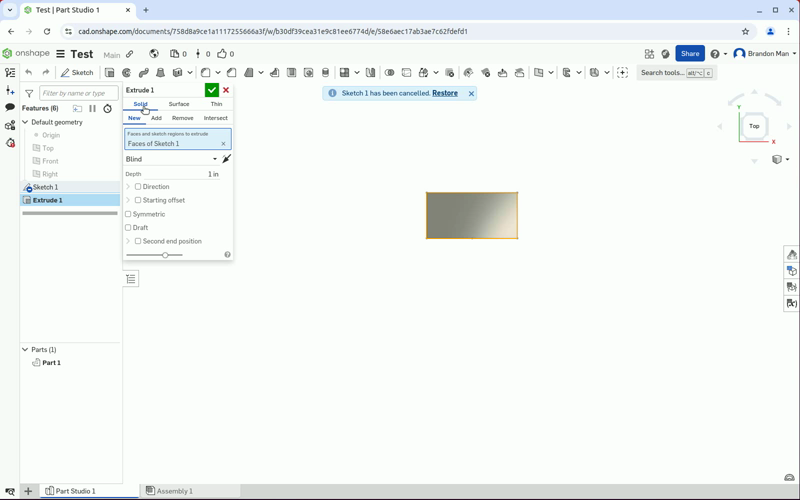
click(143, 106)
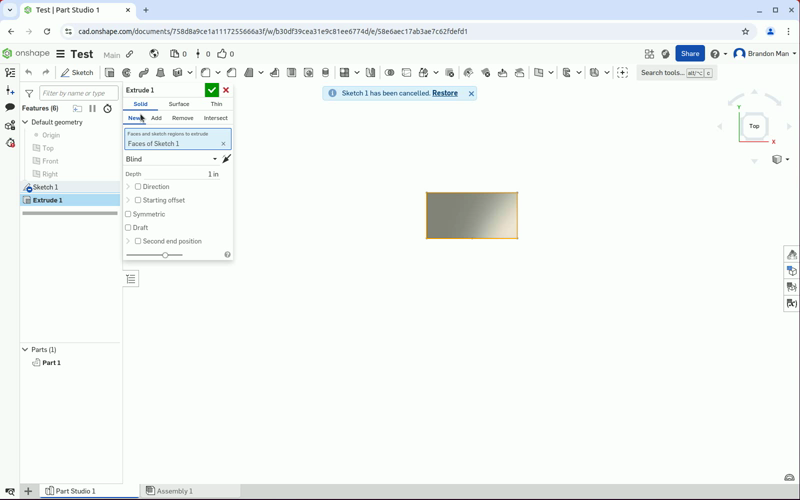
mouse_move(137, 120)
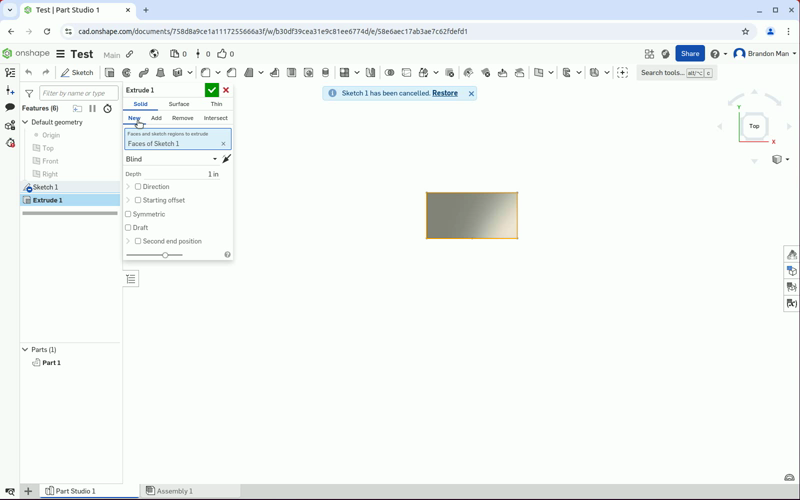
click(137, 120)
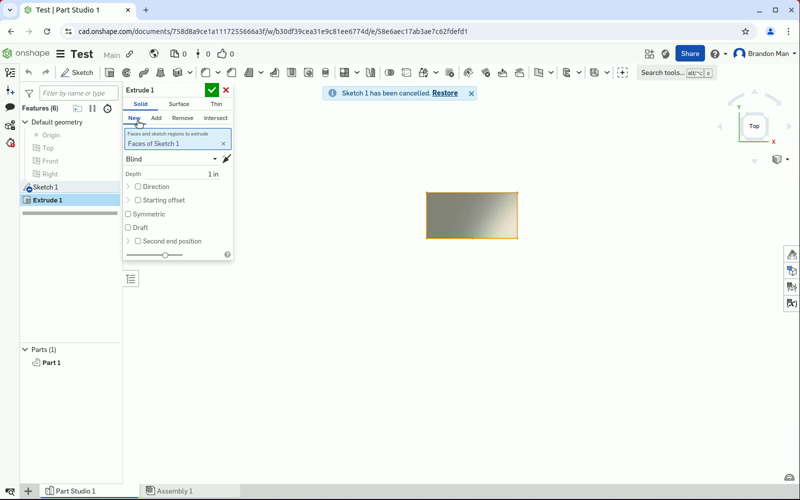
key(tab, 4)
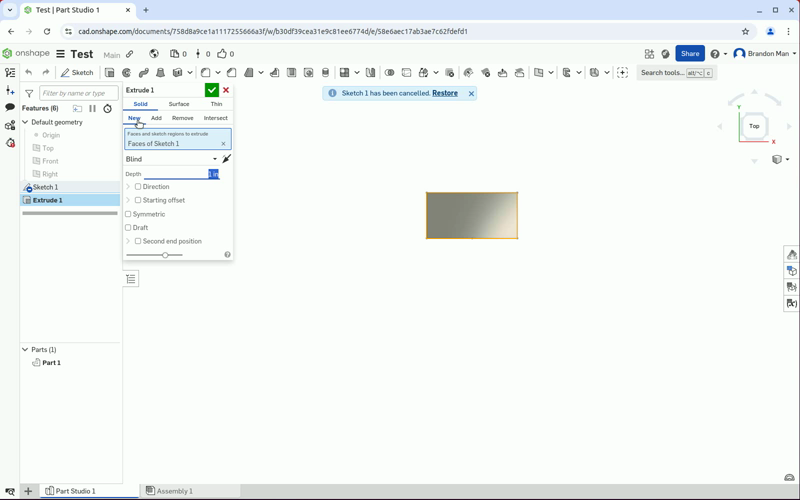
text(23.108)
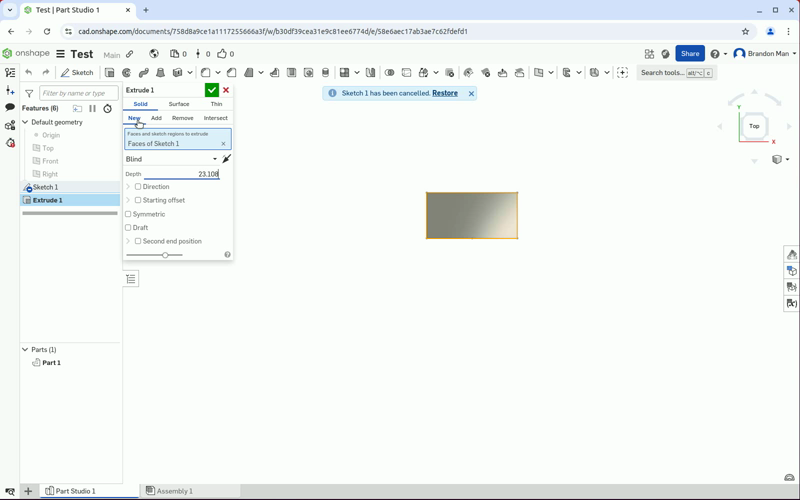
key(enter)
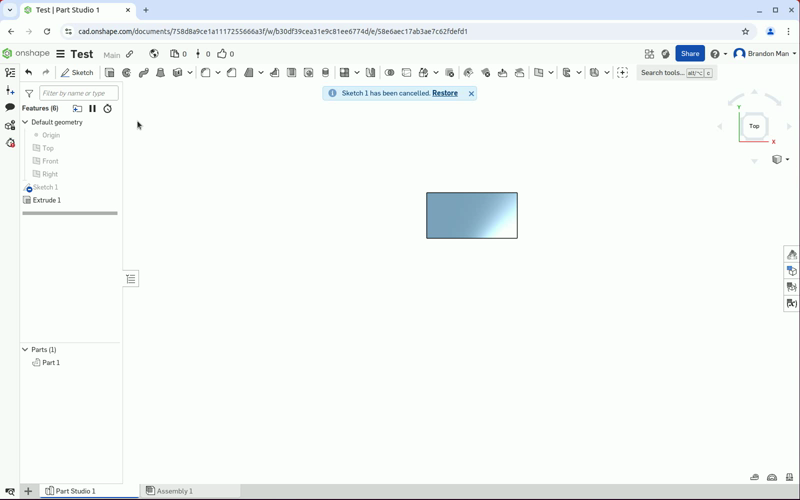
key(shift+h)
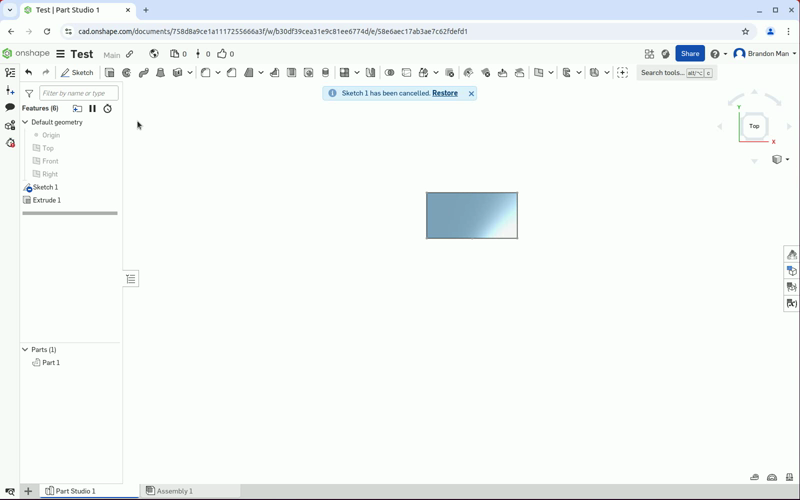
key(shift+h)
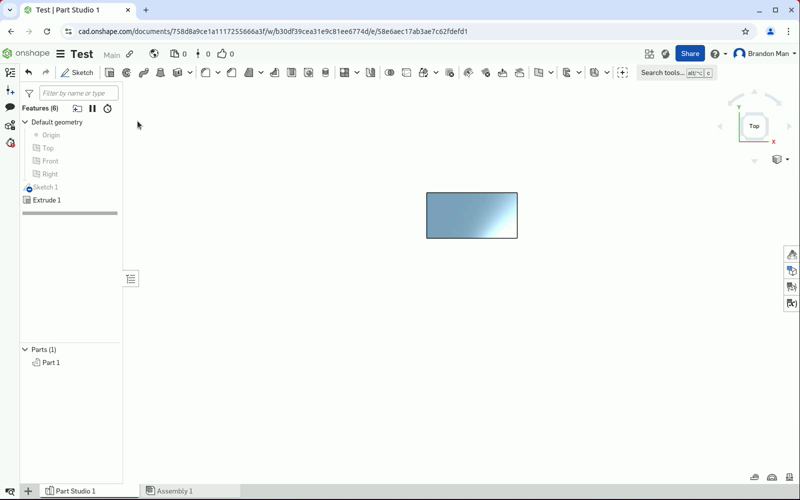
mouse_move(73, 189)
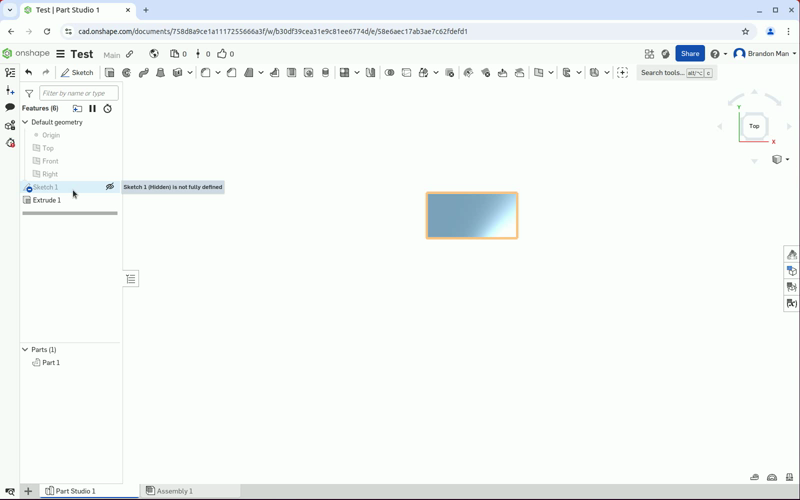
click(73, 189)
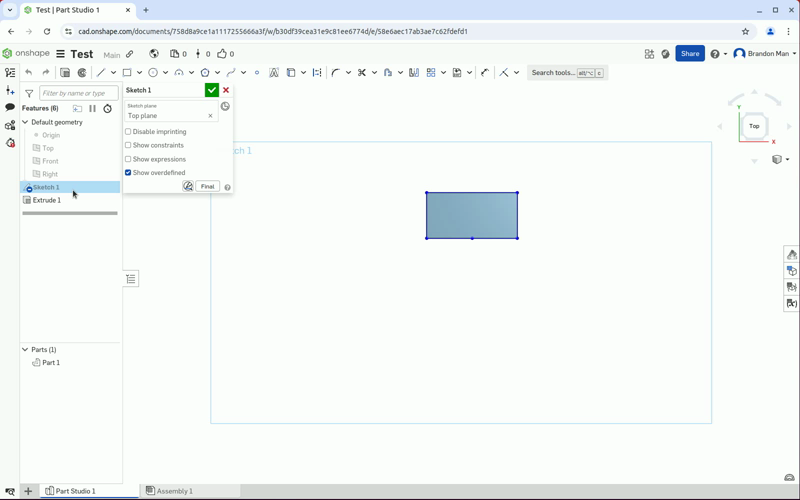
mouse_move(229, 92)
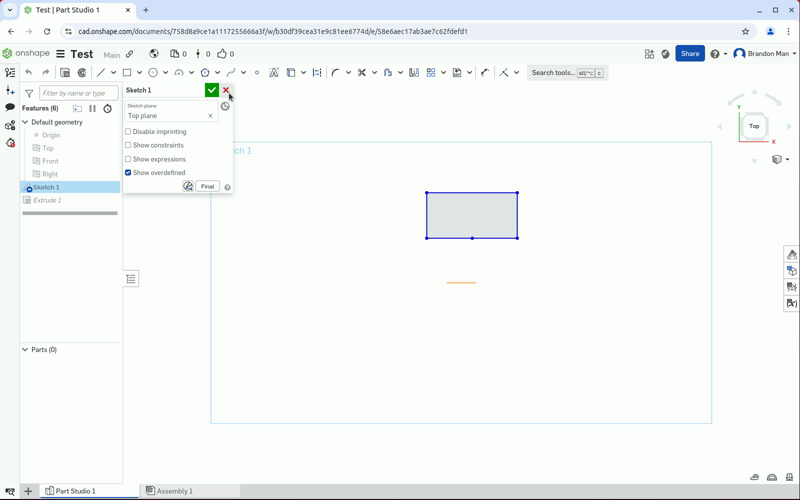
click(229, 92)
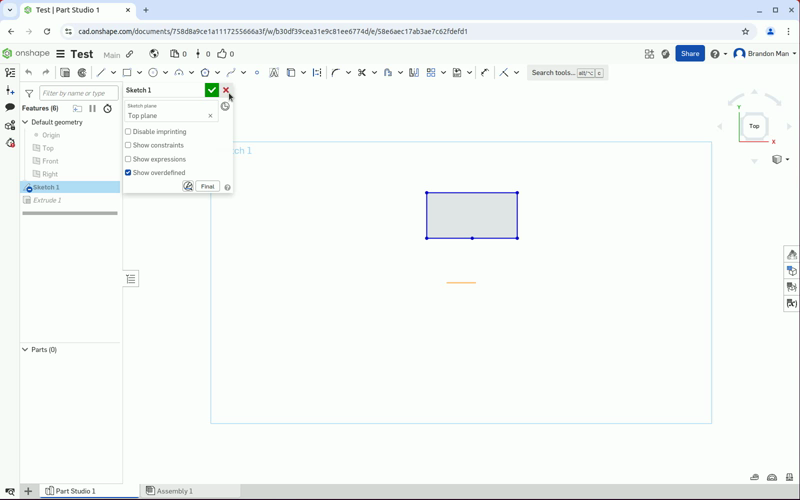
key(shift+s)
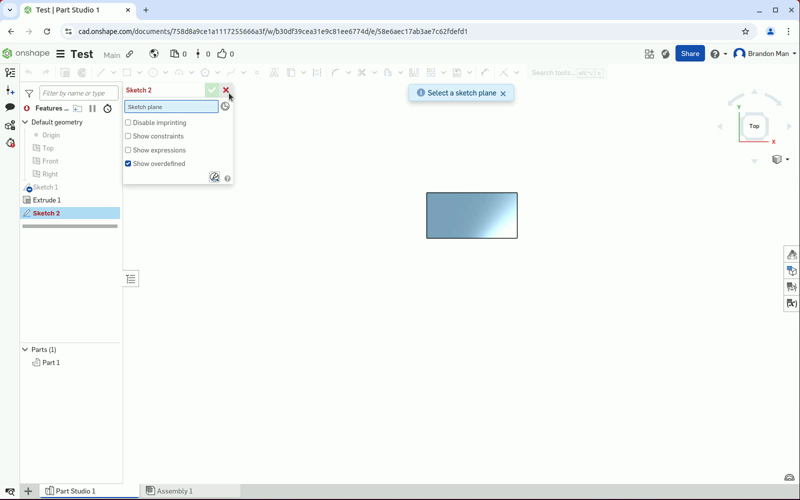
mouse_move(73, 150)
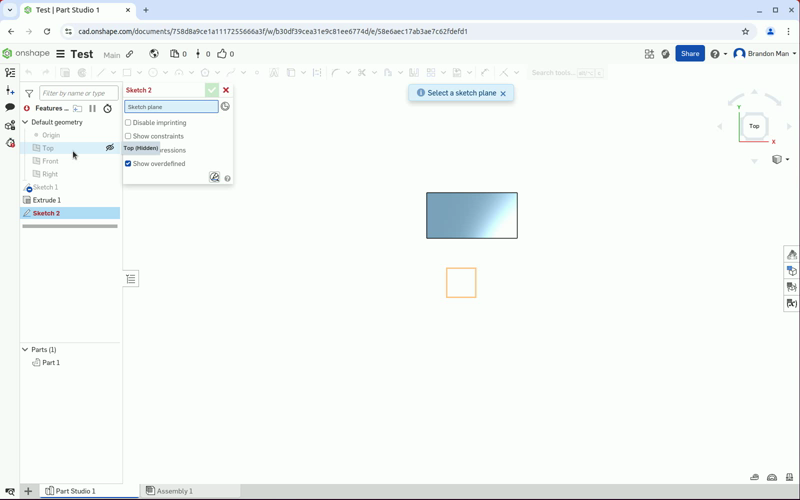
click(73, 150)
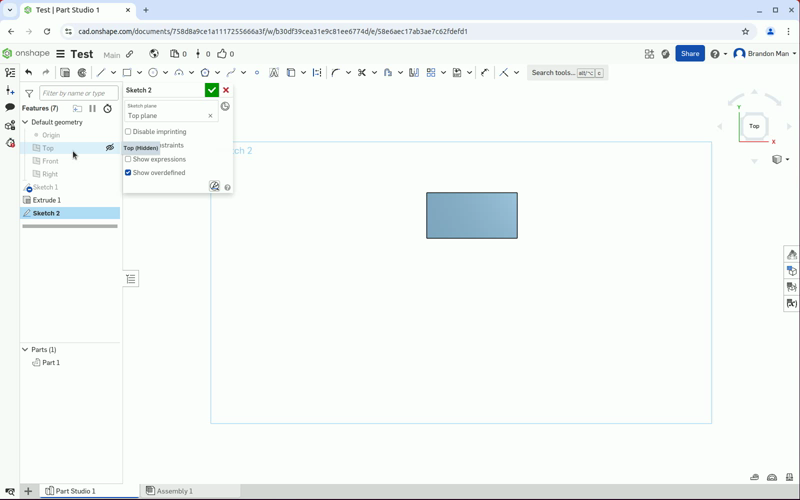
mouse_move(73, 352)
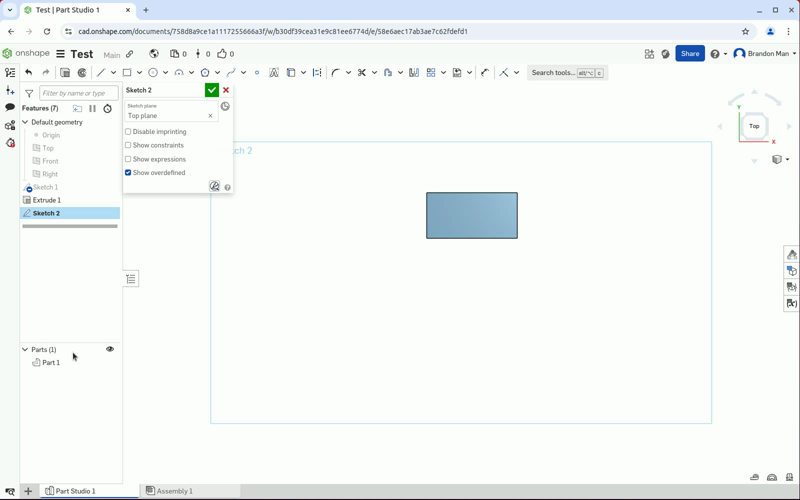
key(y)
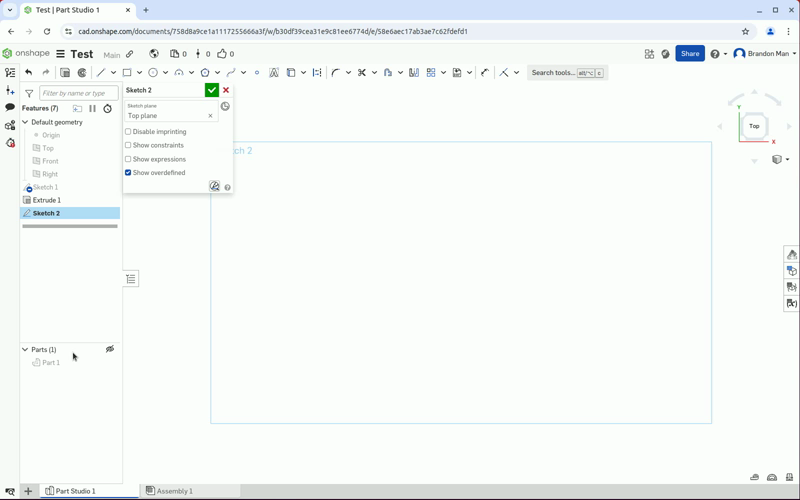
key(l)
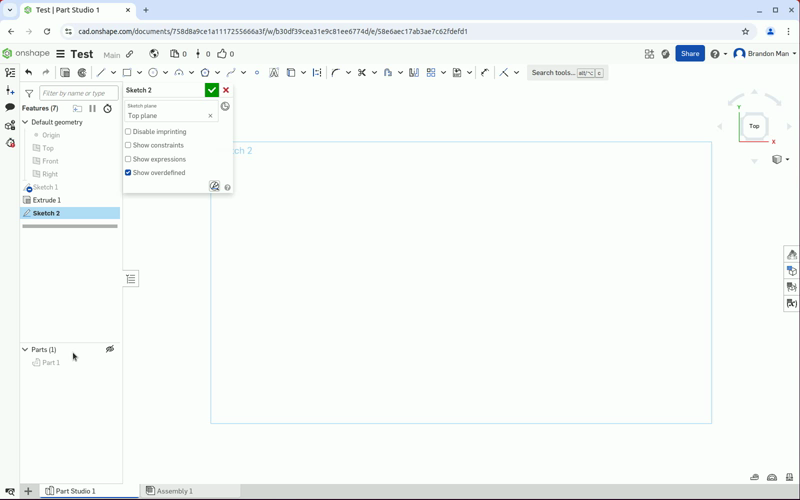
key_down(shift)
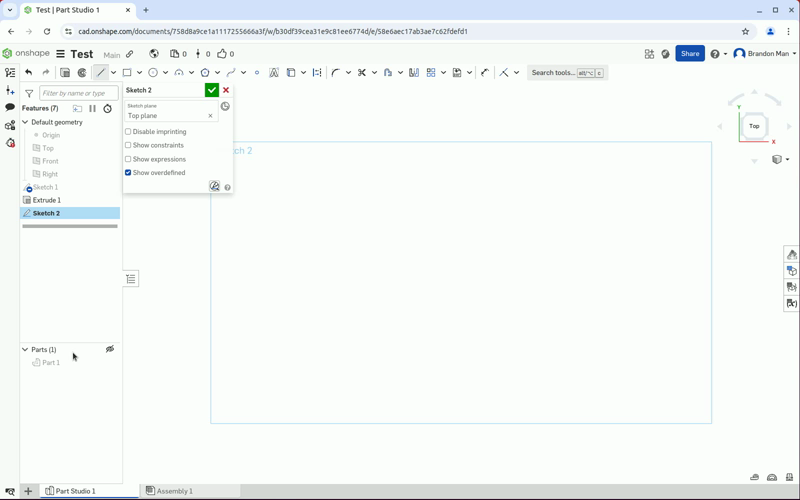
mouse_move(471, 282)
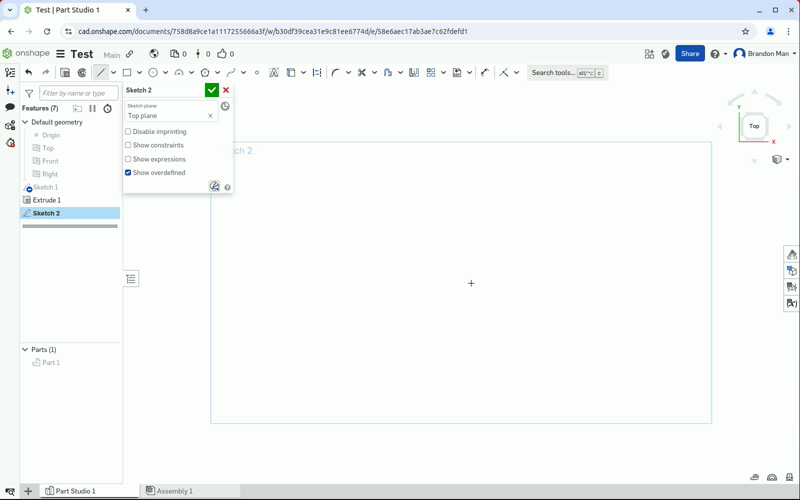
click(471, 282)
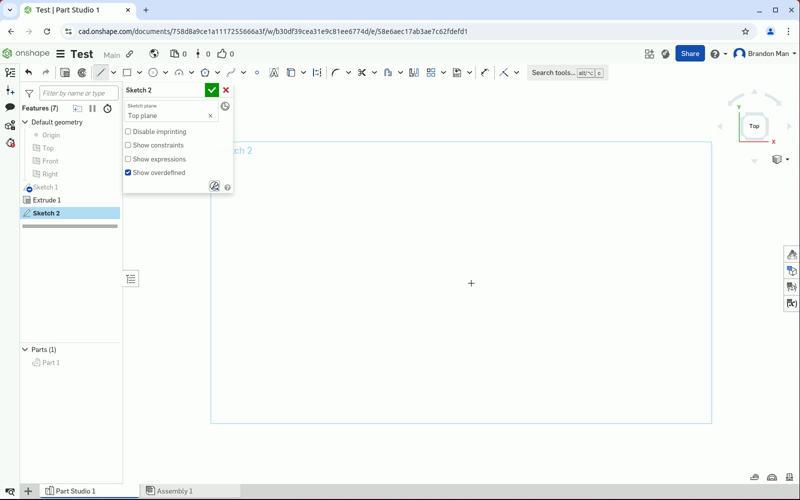
key_up(shift)
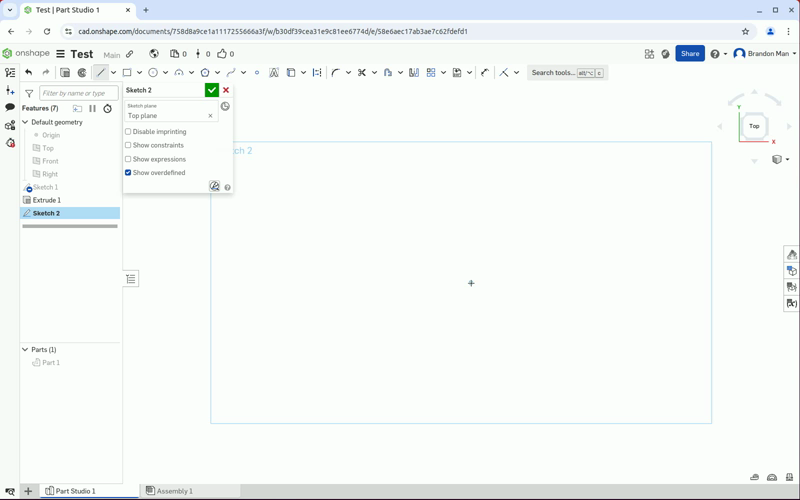
key_down(shift)
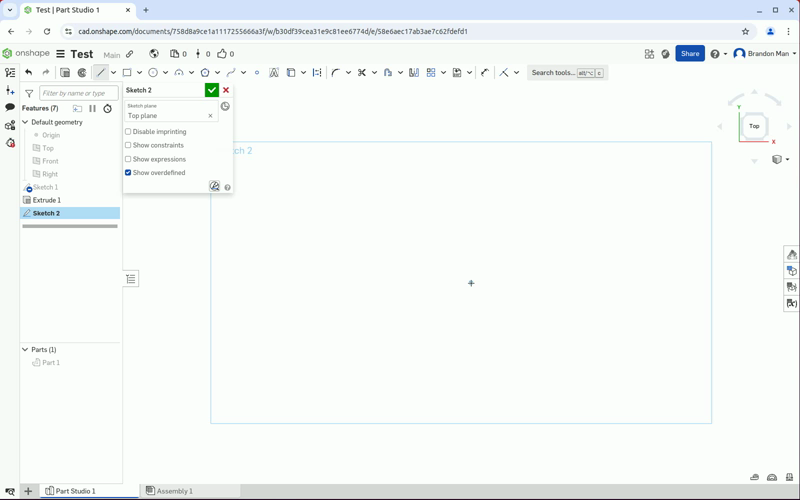
mouse_move(561, 282)
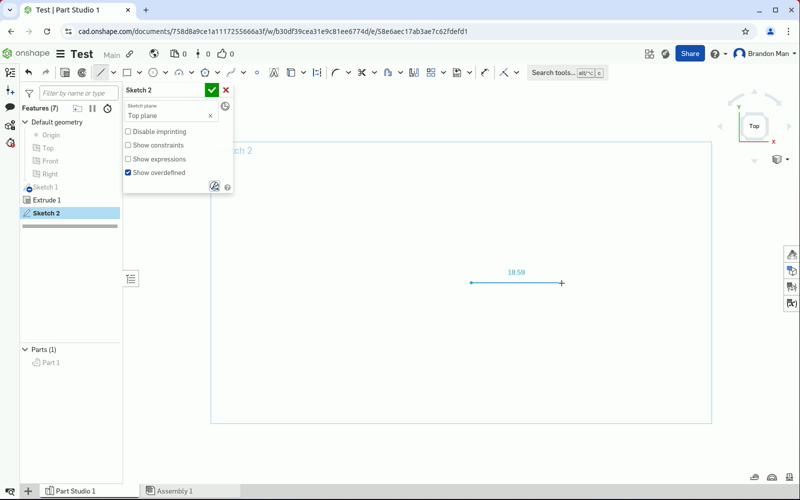
click(561, 282)
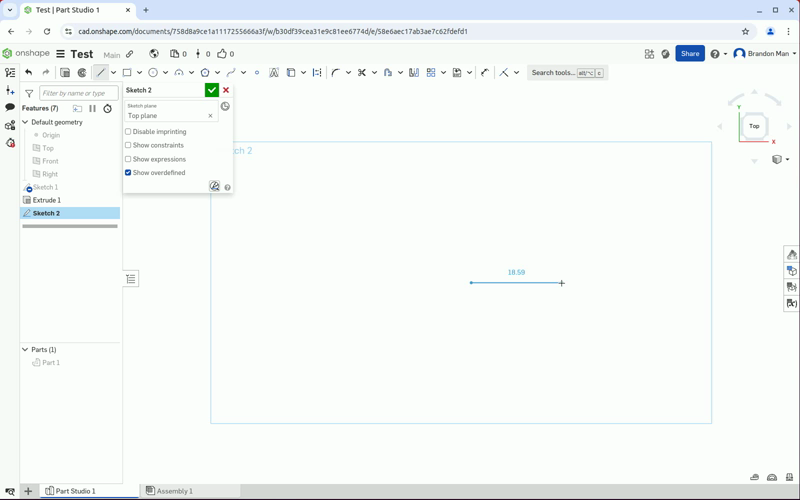
key_up(shift)
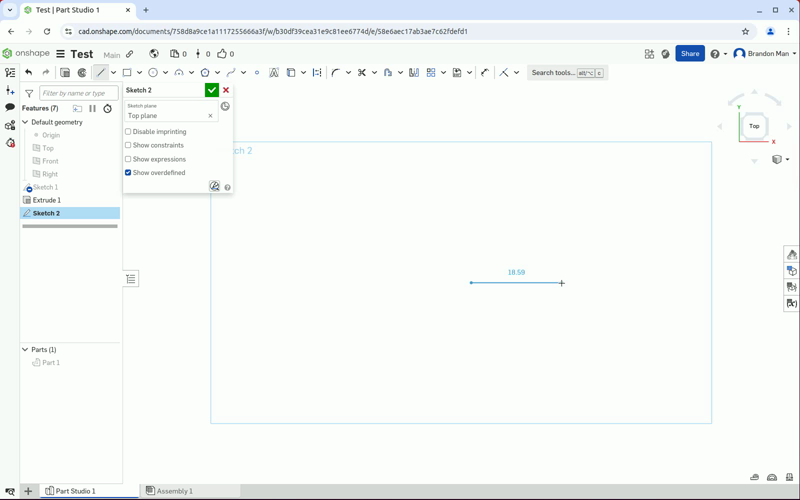
key_down(shift)
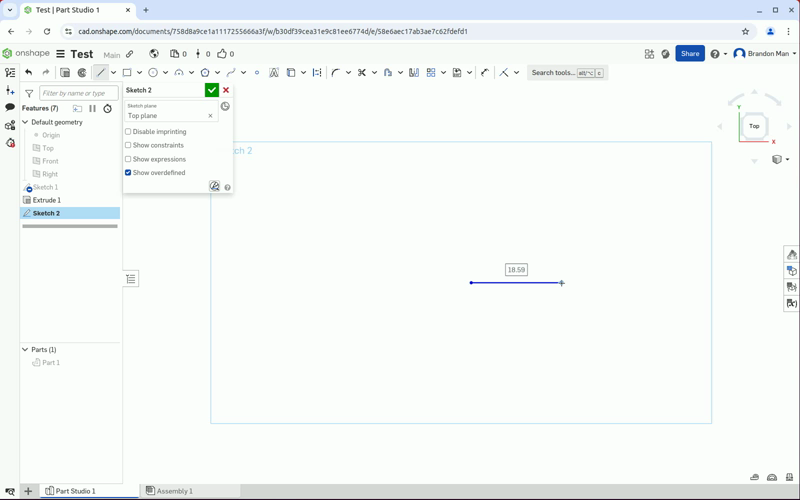
mouse_move(589, 282)
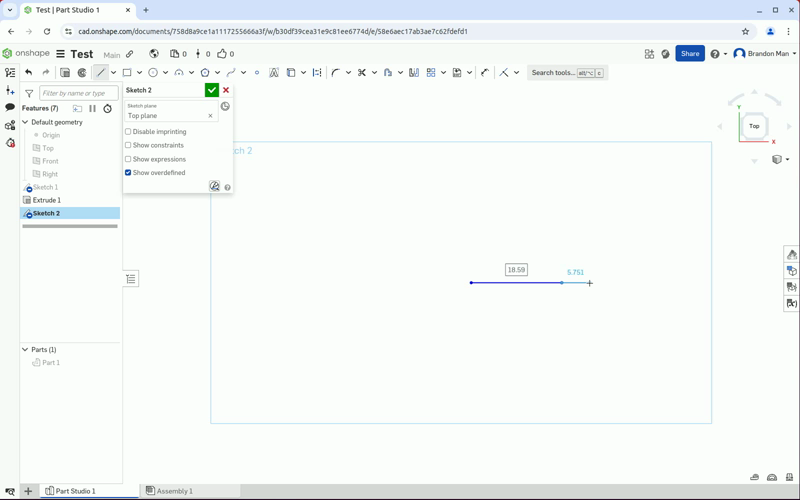
mouse_move(561, 237)
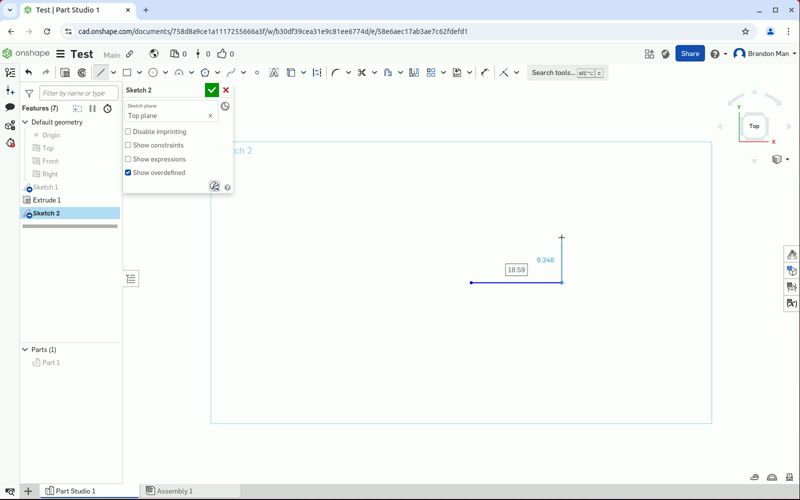
click(561, 237)
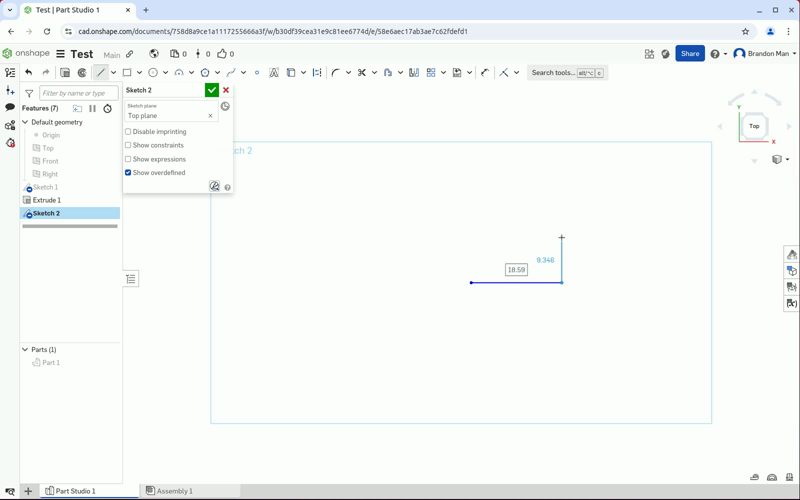
key_up(shift)
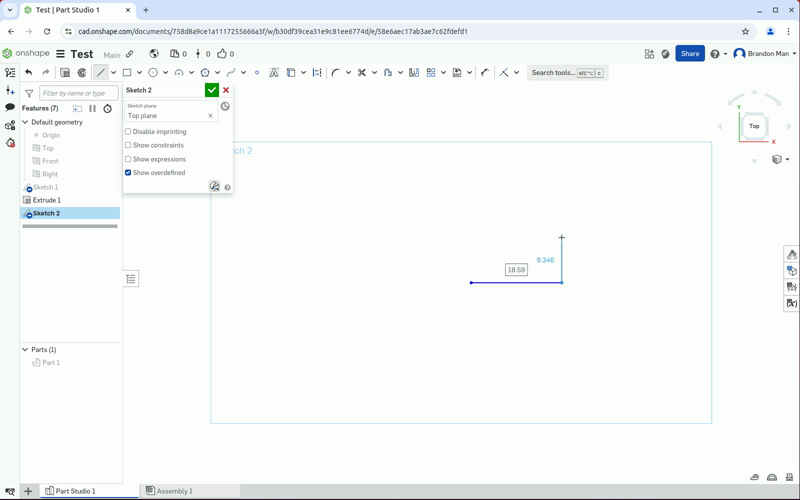
key_down(shift)
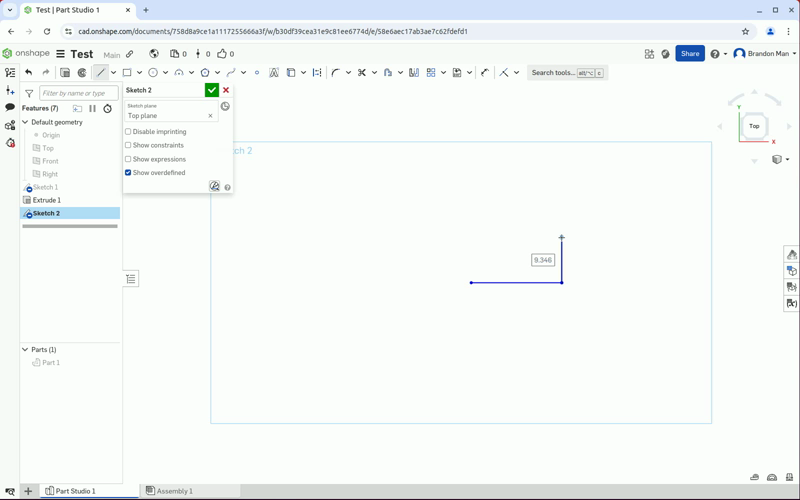
mouse_move(589, 237)
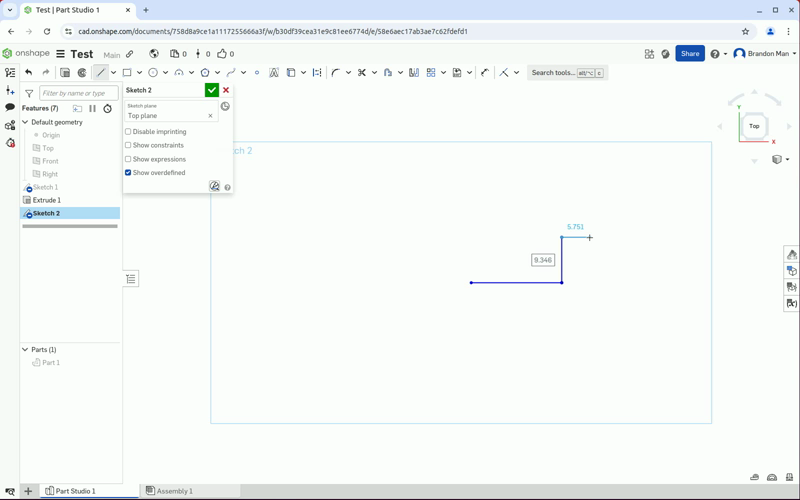
mouse_move(516, 237)
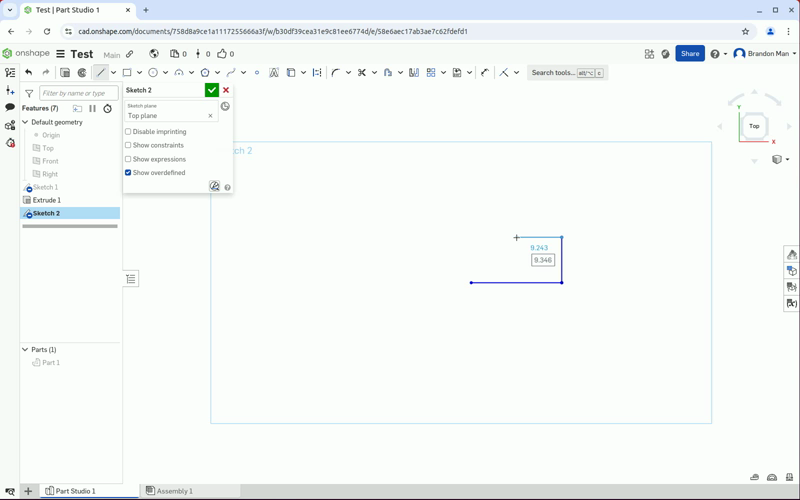
click(516, 237)
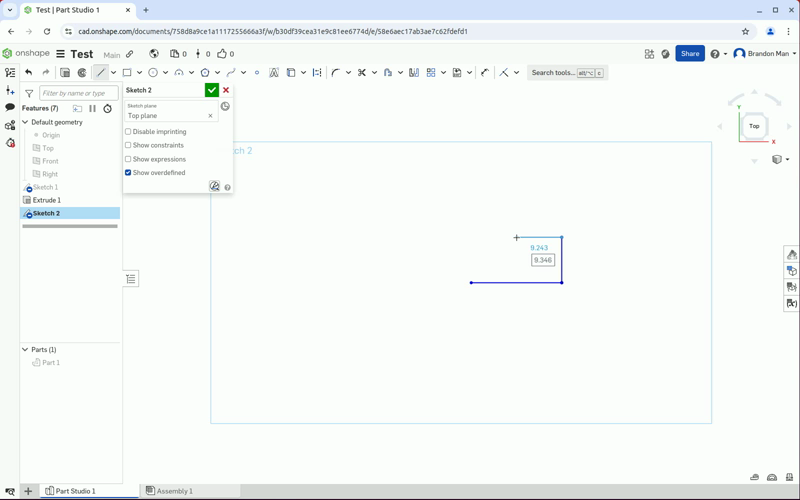
key_up(shift)
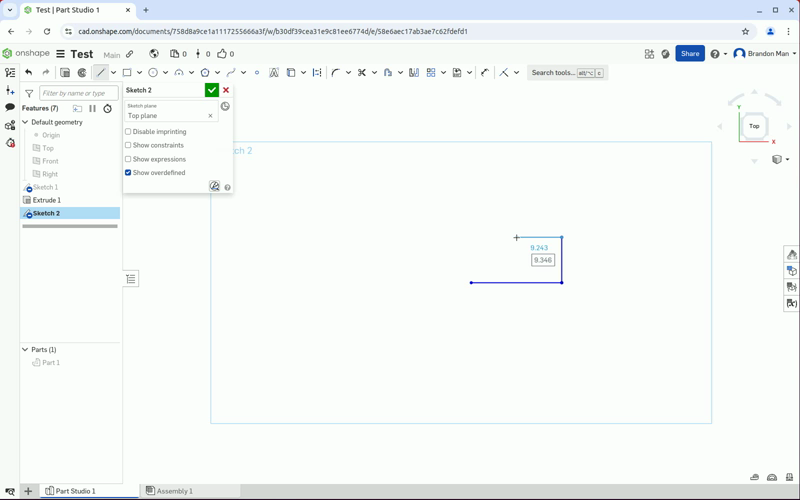
key_down(shift)
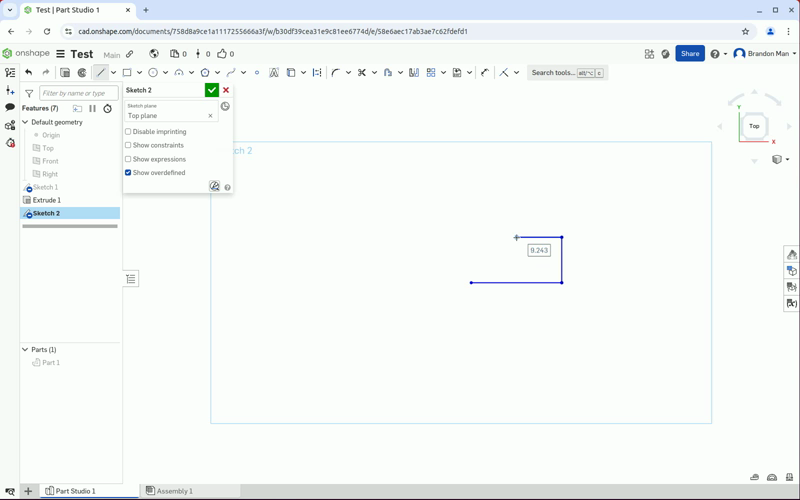
mouse_move(546, 237)
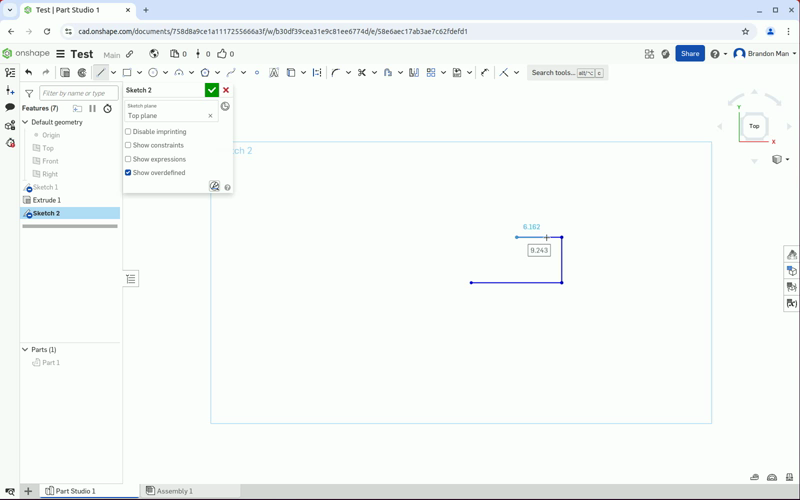
mouse_move(471, 237)
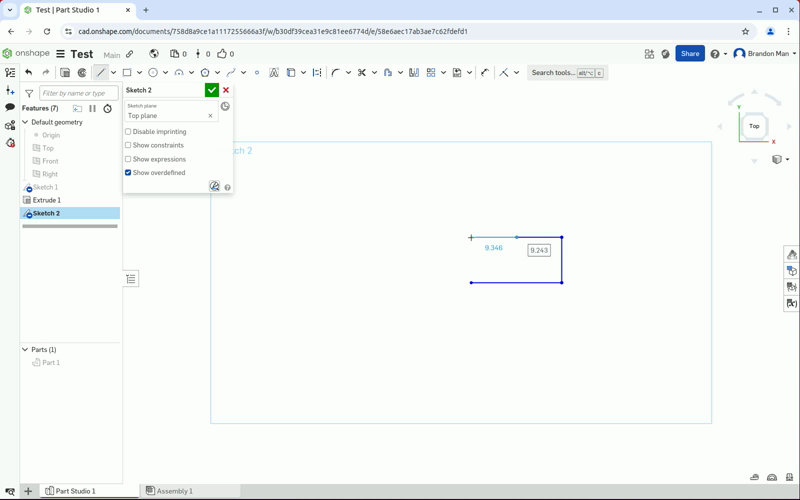
click(471, 237)
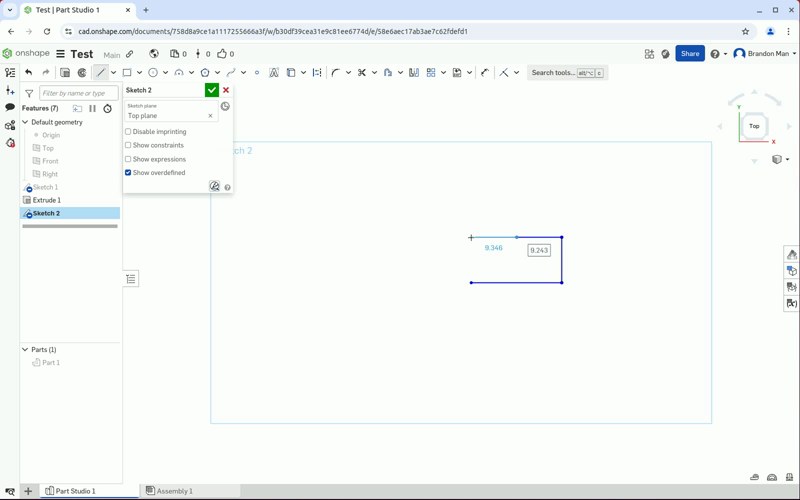
key_up(shift)
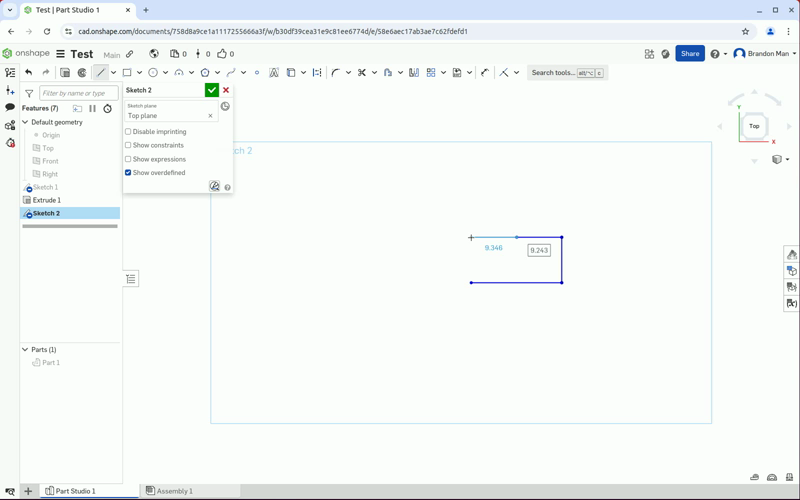
mouse_move(501, 237)
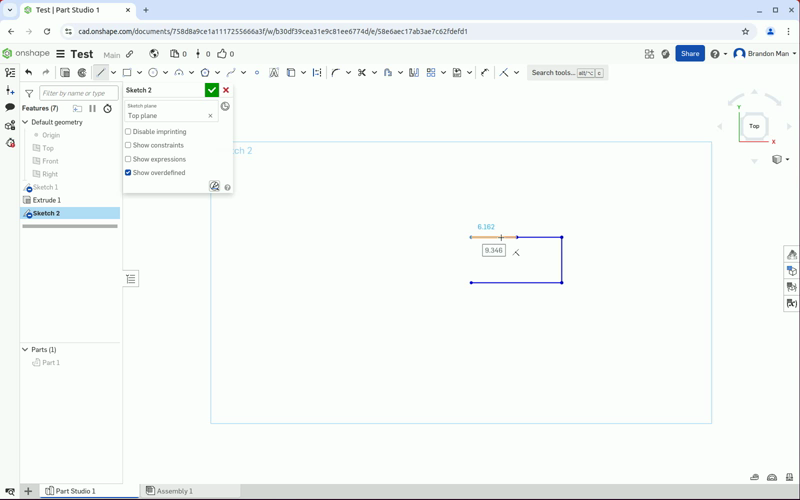
key_down(shift)
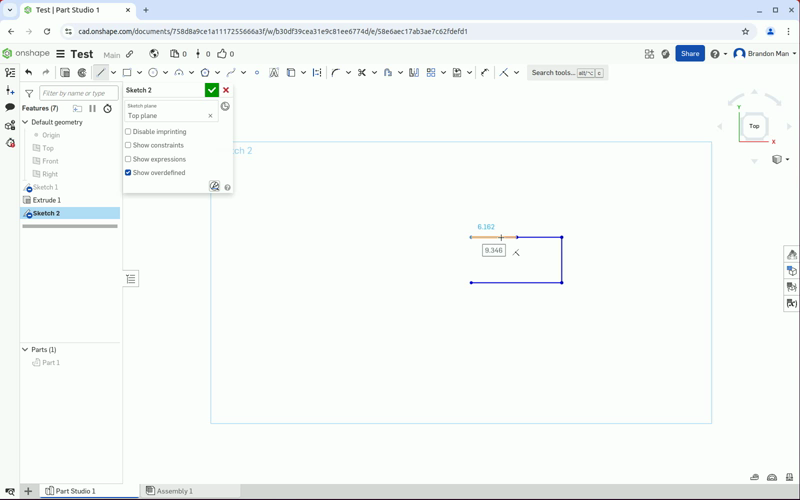
mouse_move(471, 282)
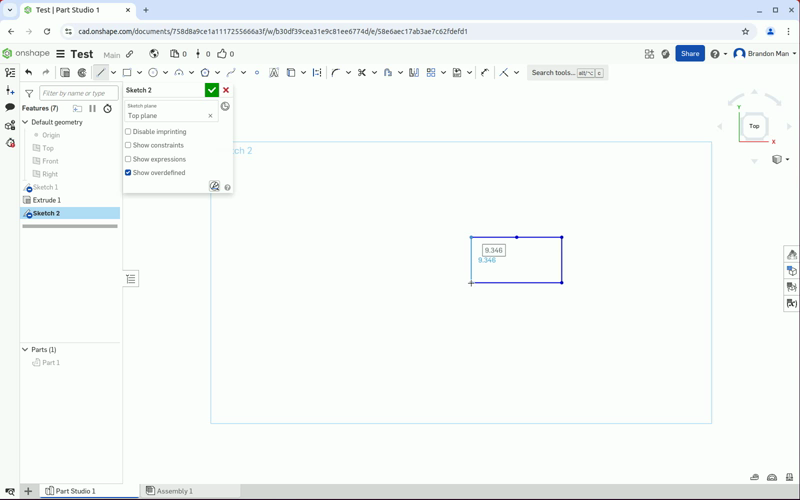
key_up(shift)
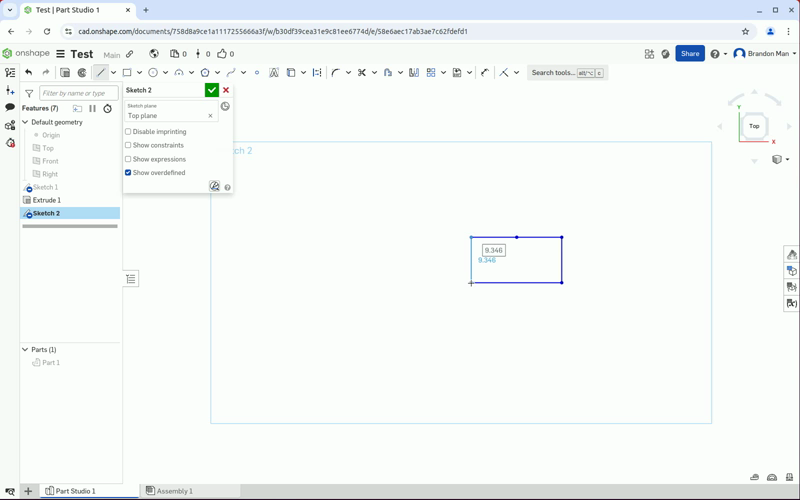
click(471, 282)
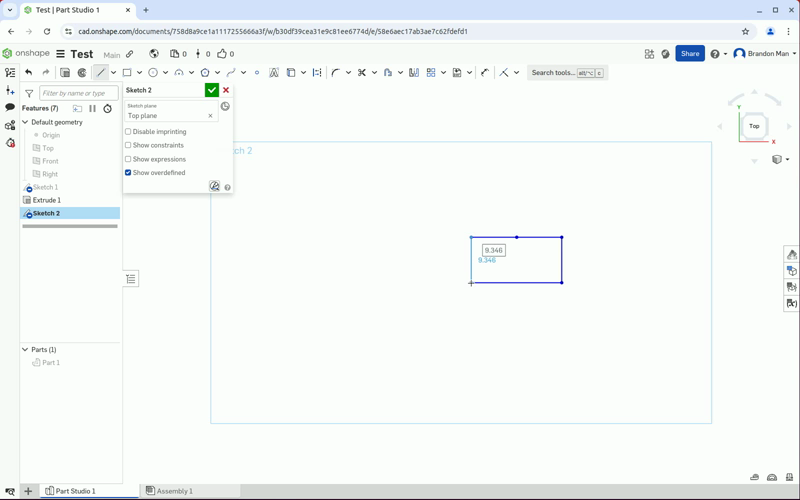
key(esc)
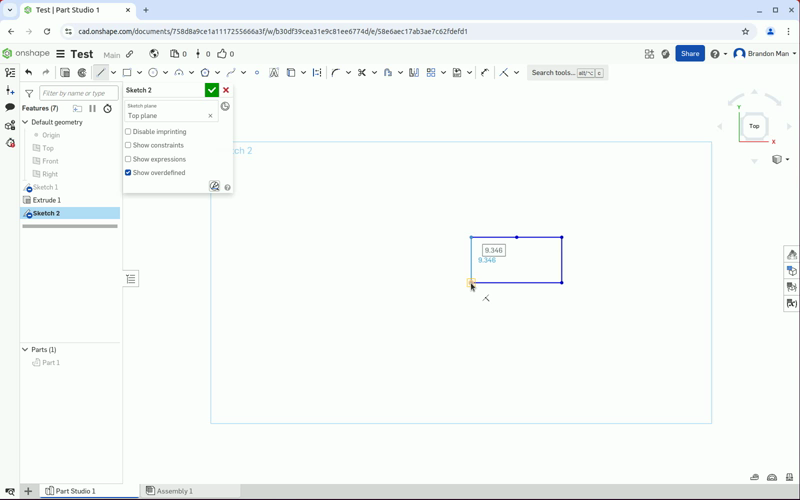
key(c)
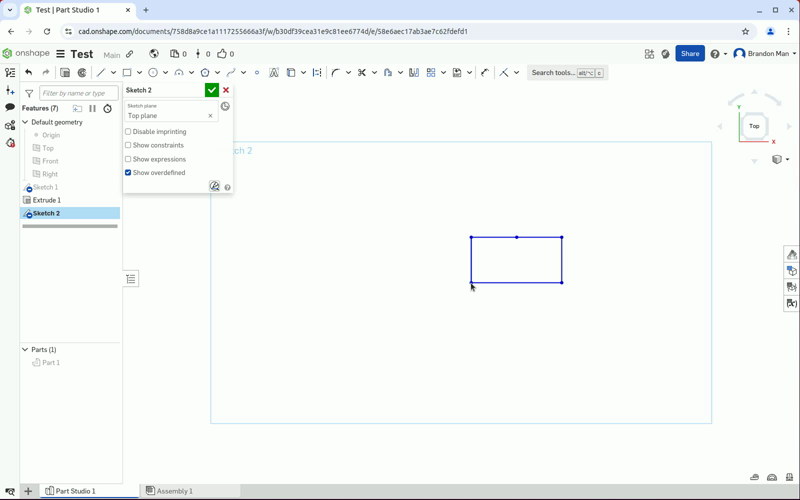
key_down(shift)
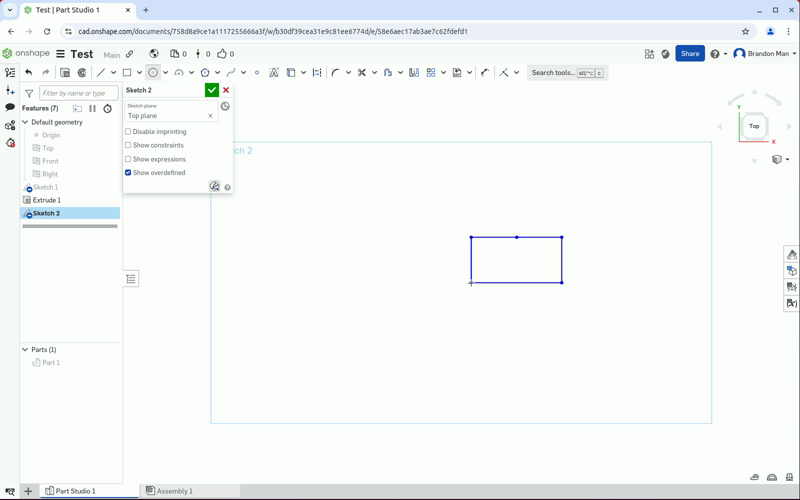
mouse_move(516, 261)
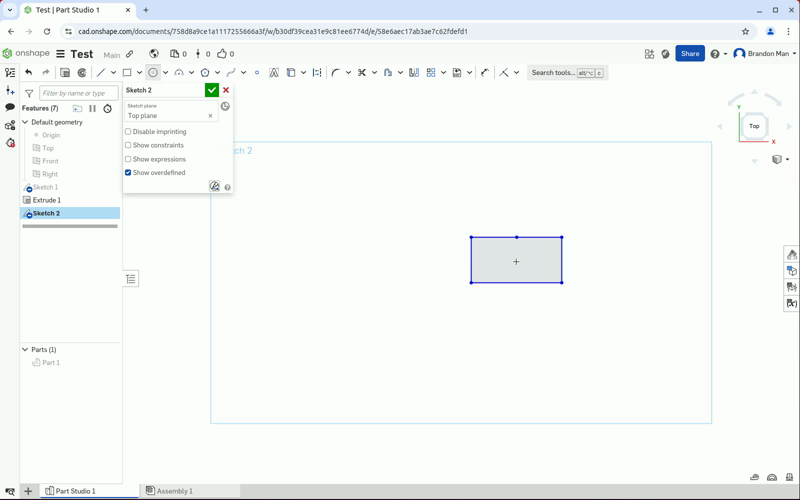
click(516, 261)
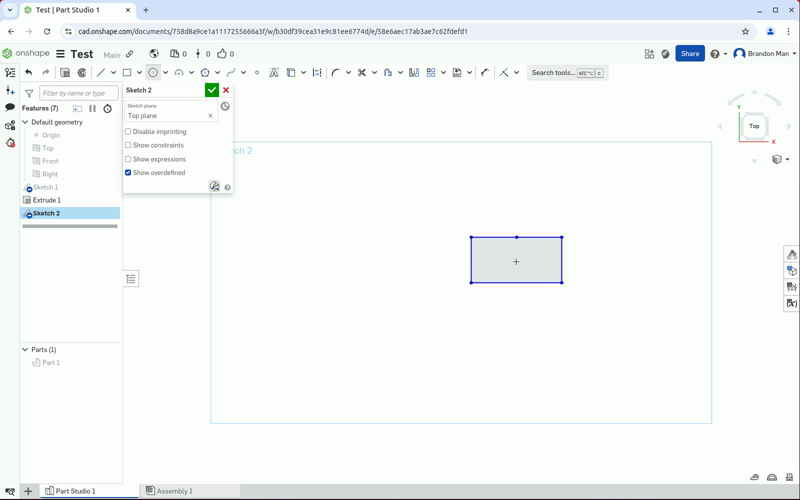
key_up(shift)
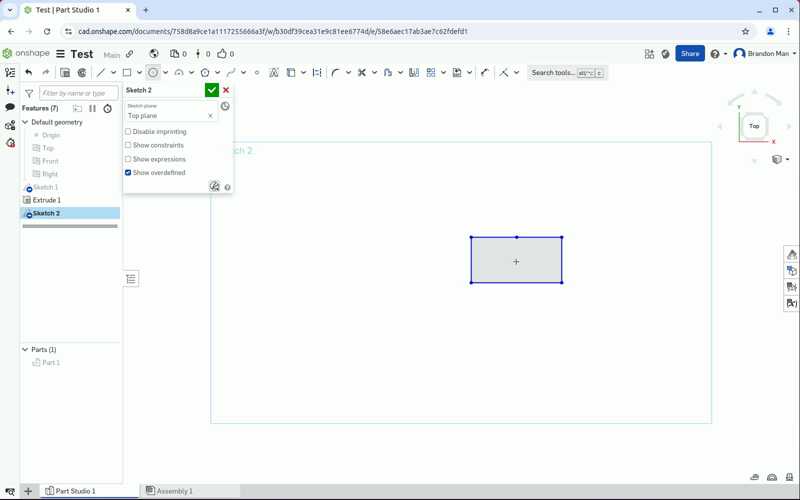
mouse_move(530, 261)
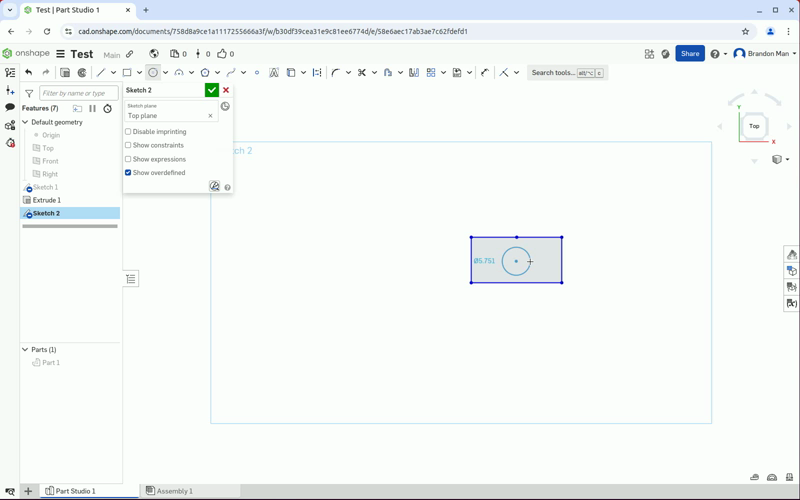
click(530, 261)
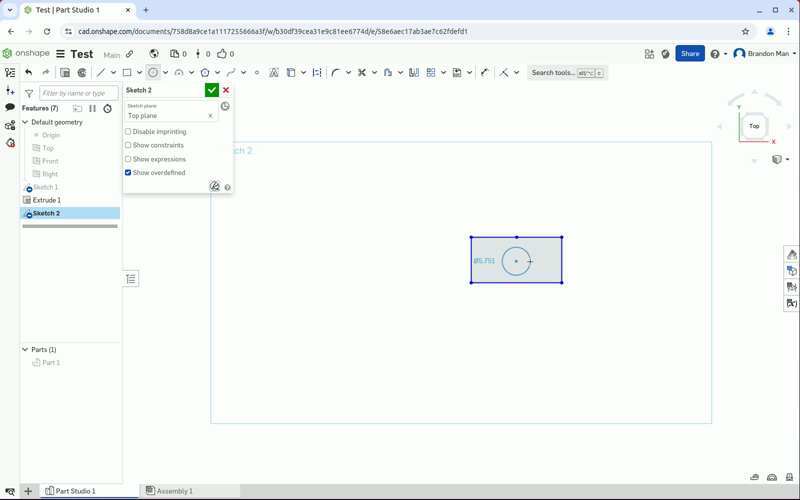
key(esc)
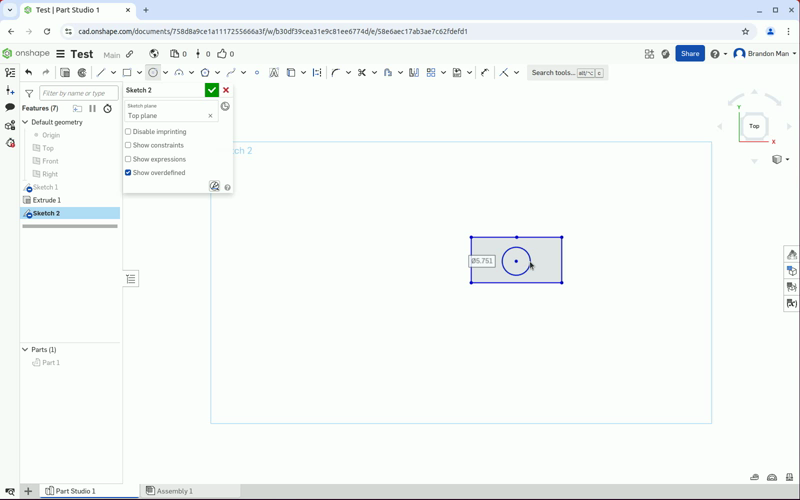
mouse_move(485, 242)
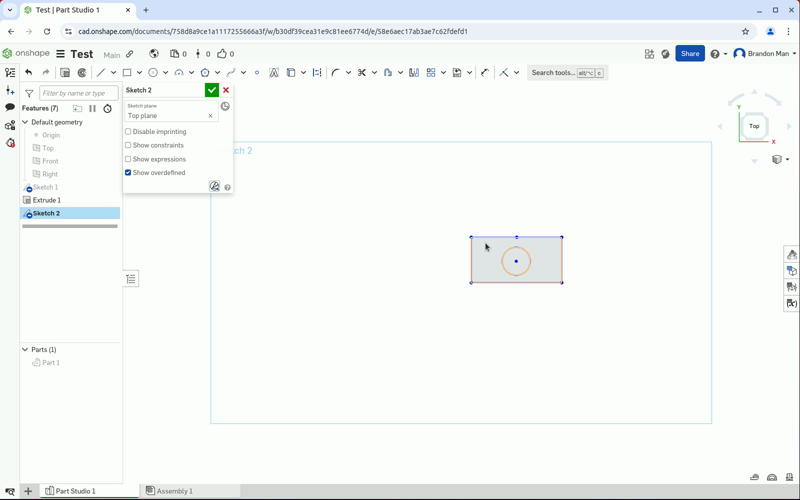
click(485, 242)
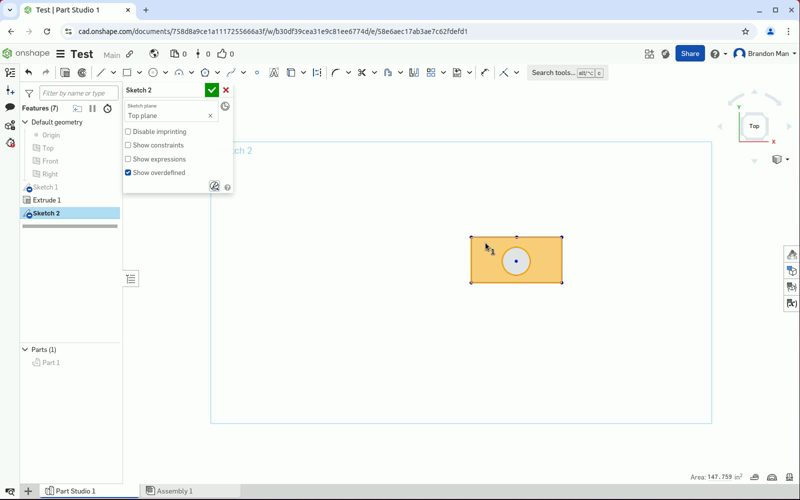
mouse_move(73, 352)
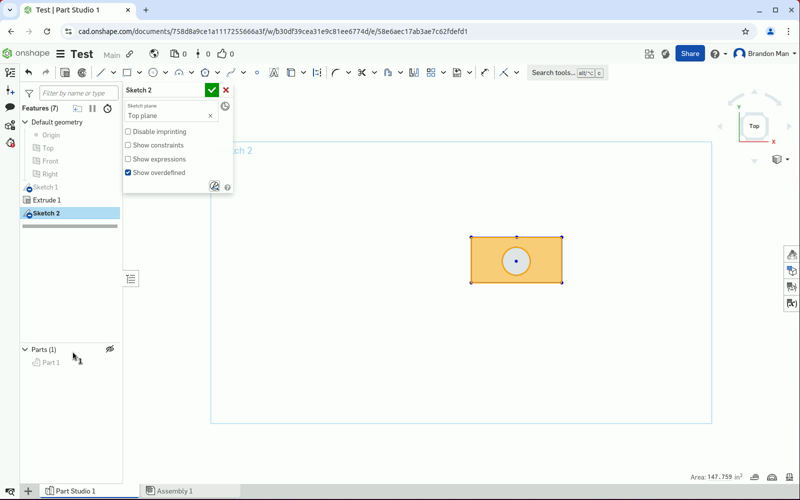
key(shift+y)
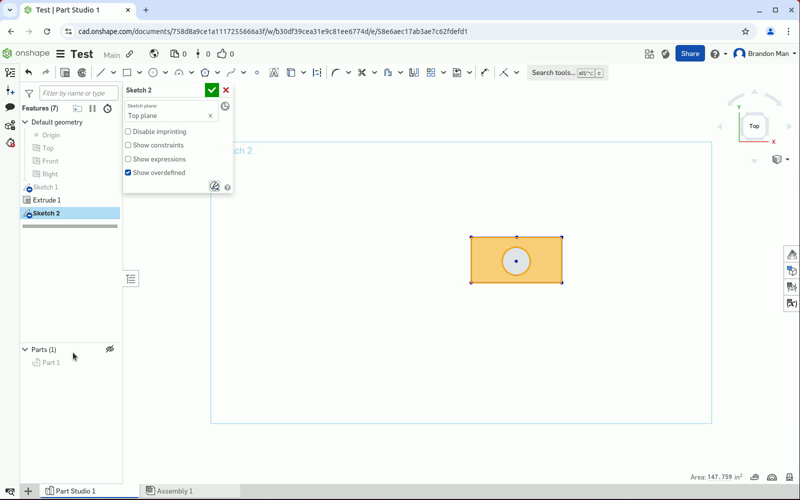
key(shift+e)
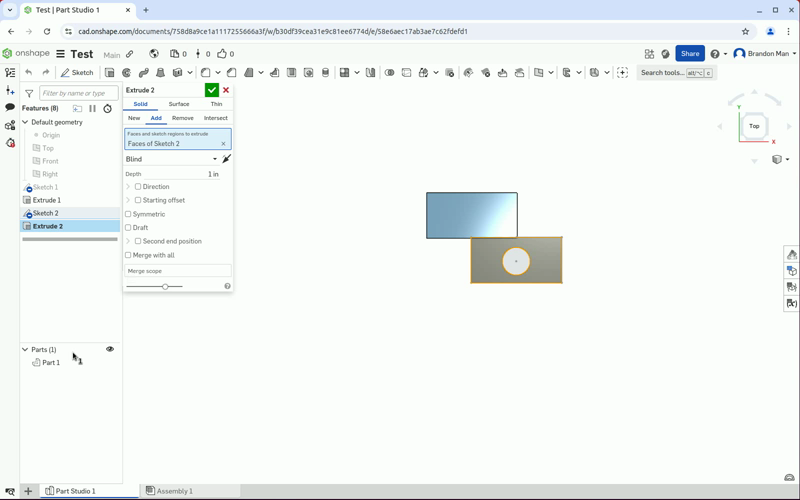
mouse_move(143, 106)
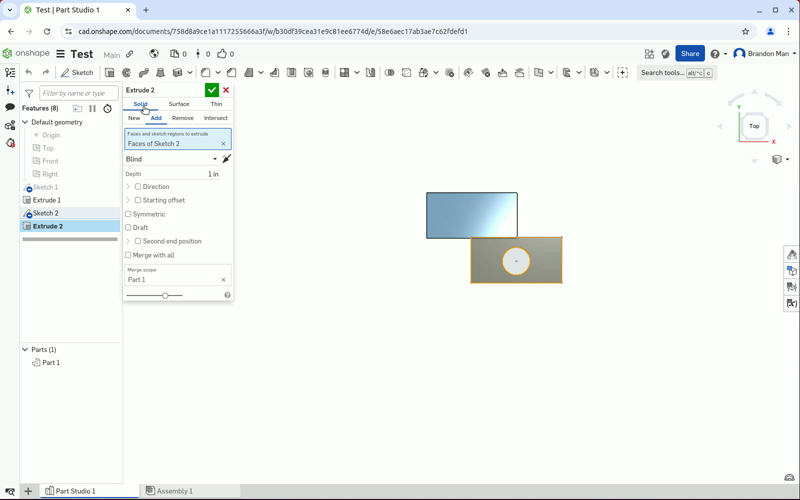
click(143, 106)
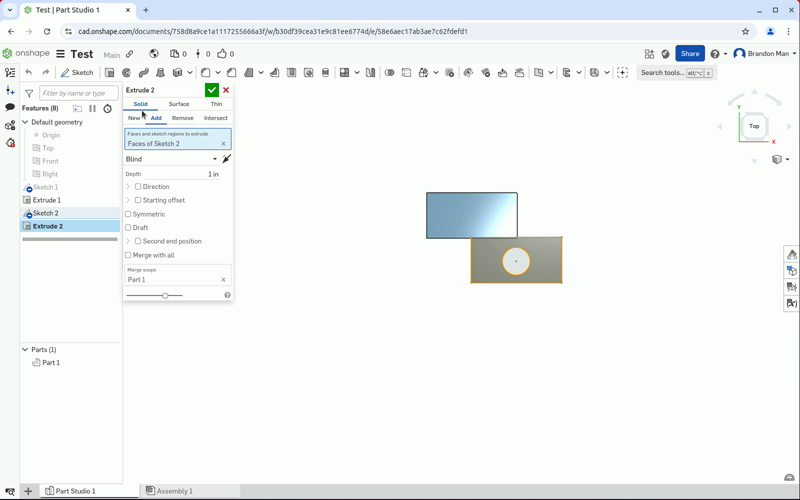
mouse_move(137, 120)
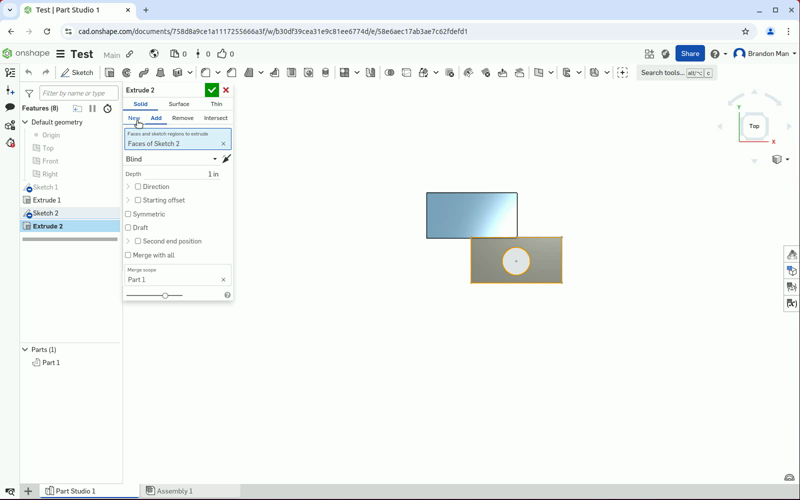
click(137, 120)
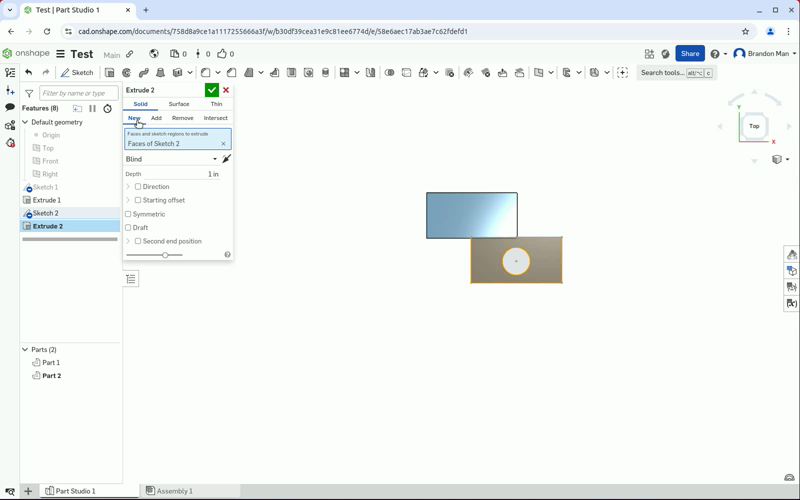
key(tab, 4)
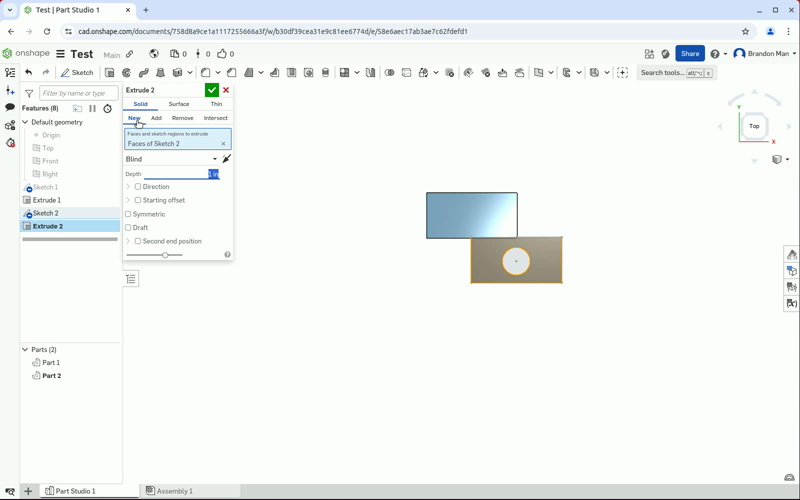
text(23.108)
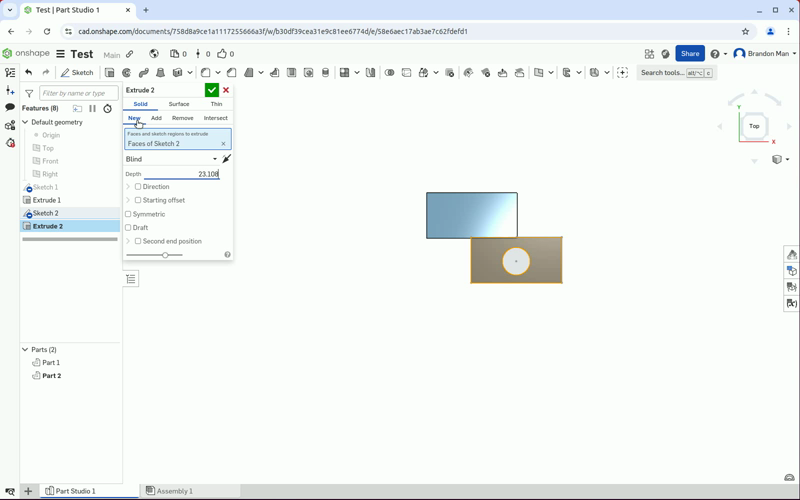
key(enter)
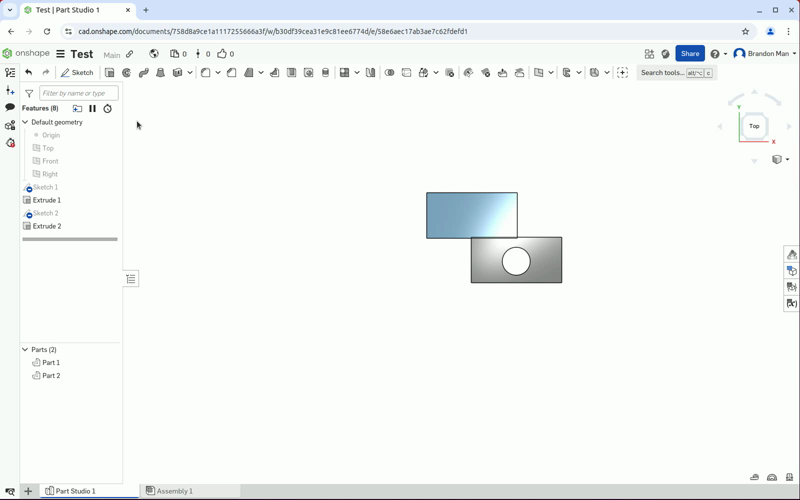
key(shift+h)
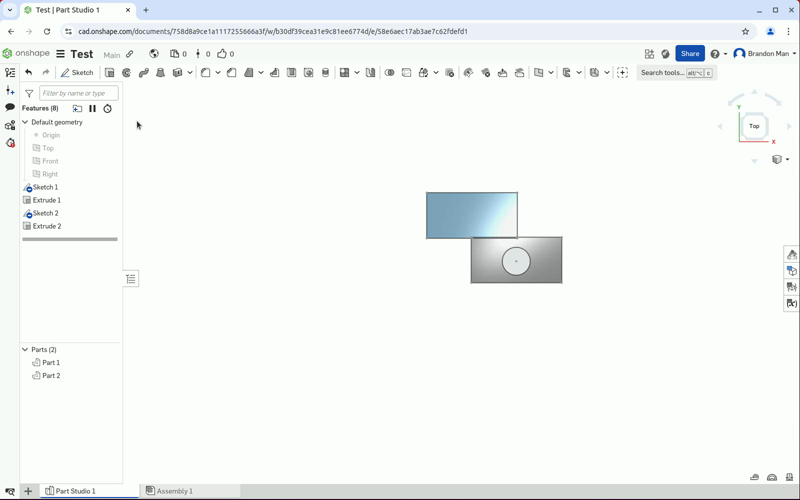
key(shift+h)
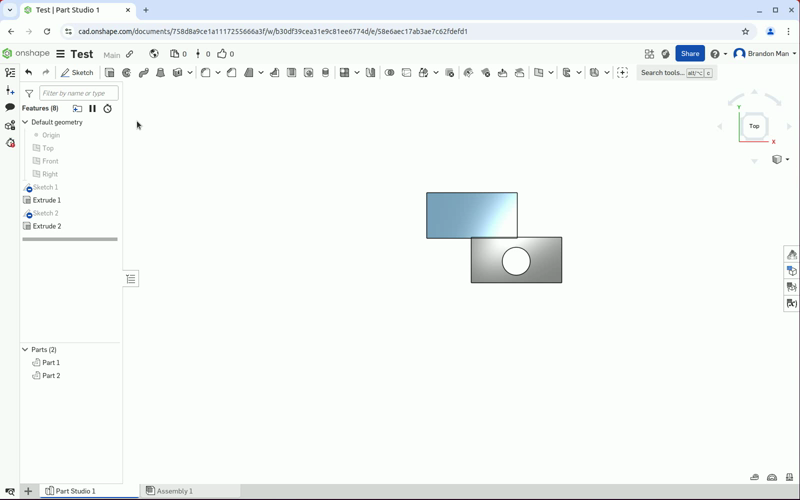
mouse_move(73, 189)
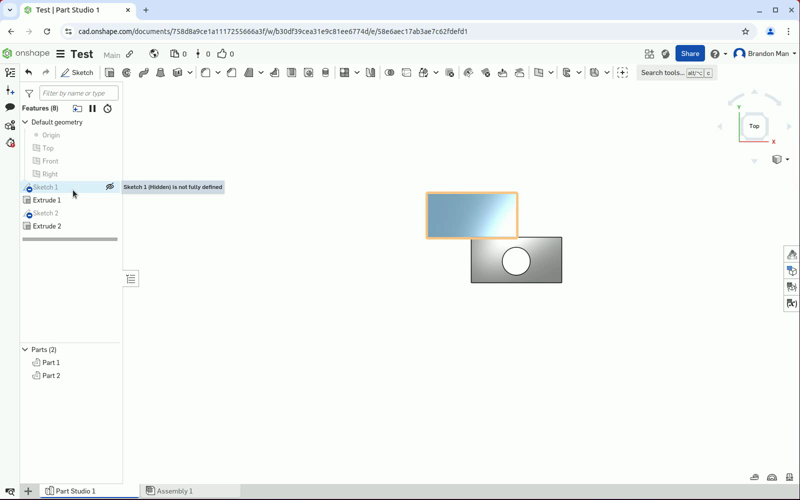
click(73, 189)
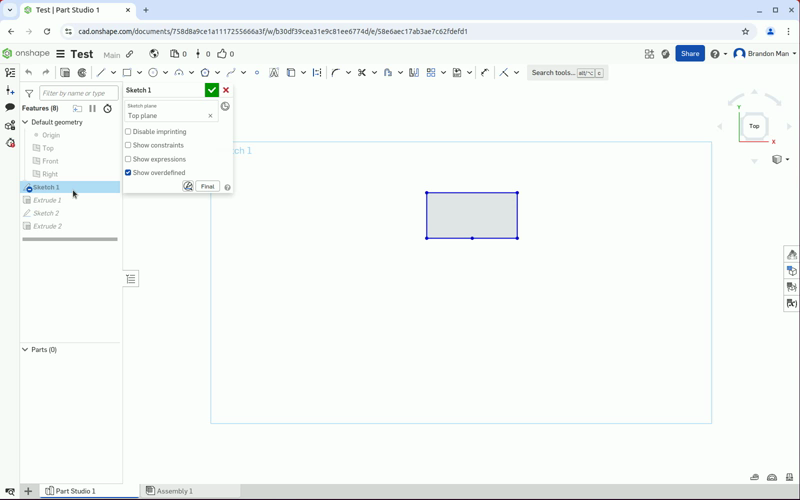
mouse_move(229, 92)
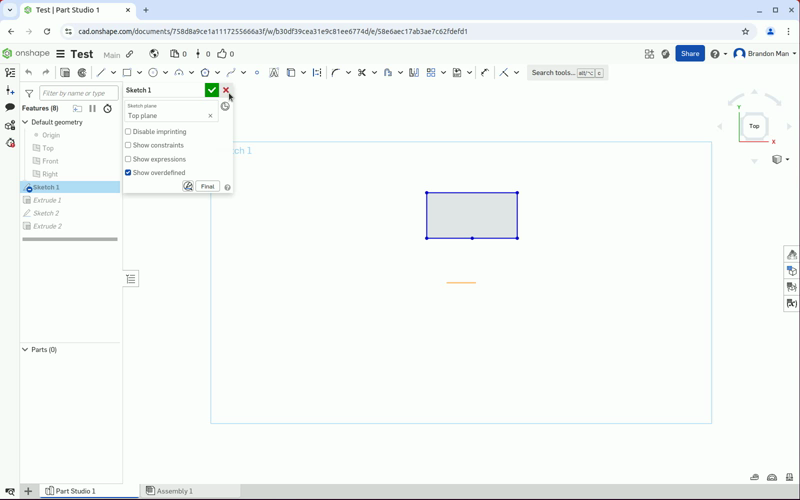
click(229, 92)
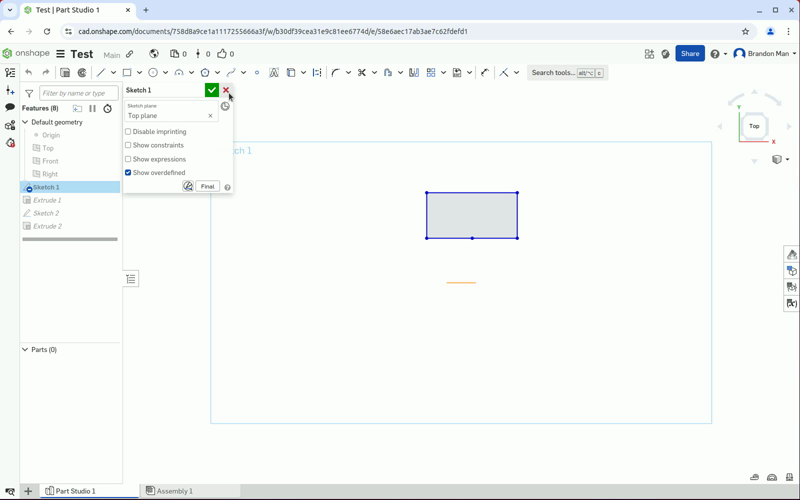
key(shift+s)
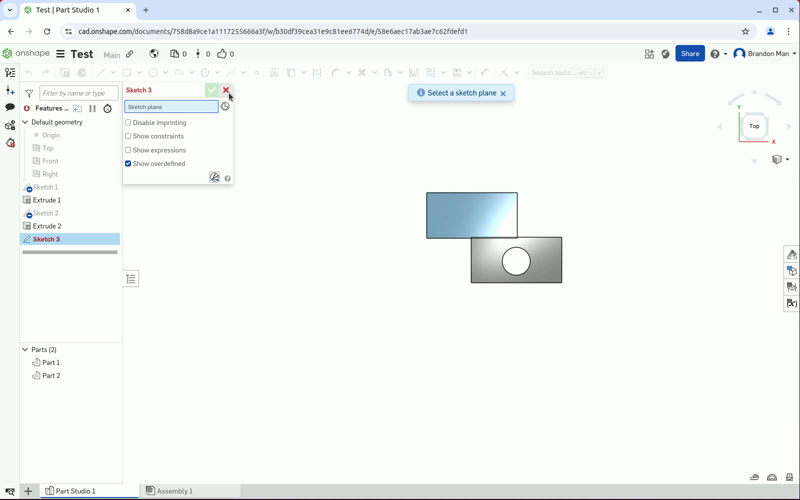
mouse_move(73, 150)
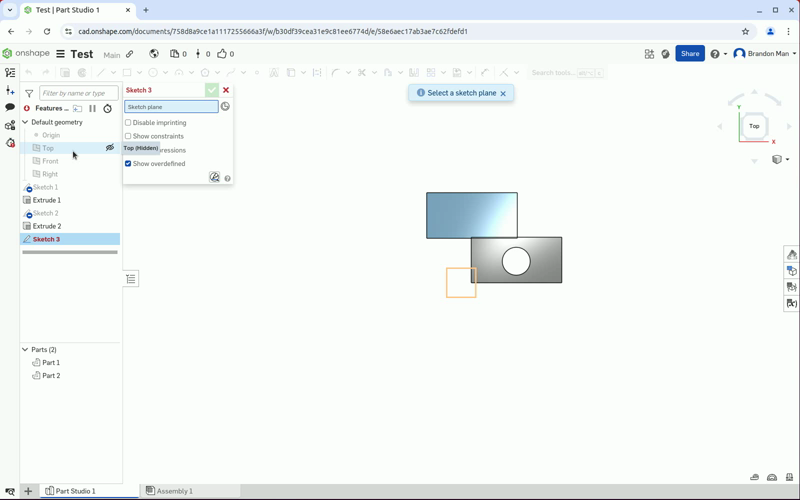
click(73, 150)
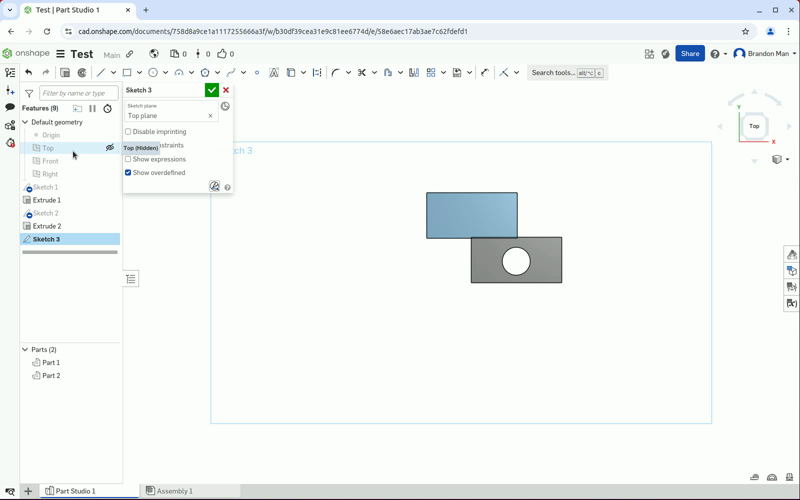
mouse_move(73, 352)
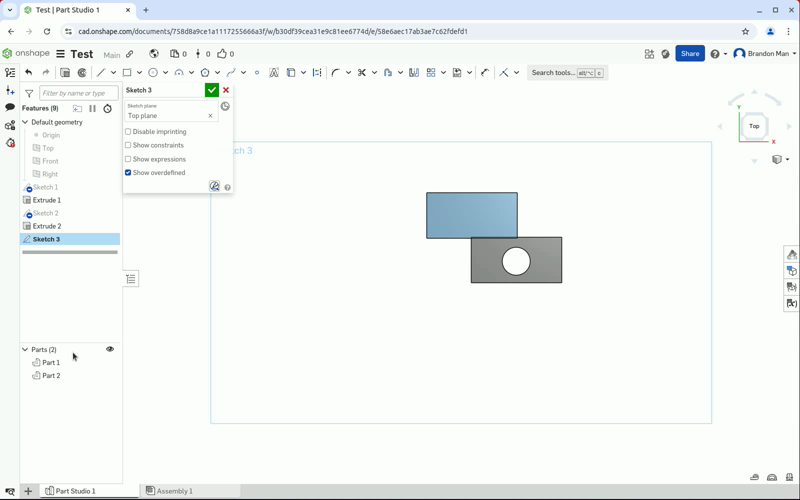
key(y)
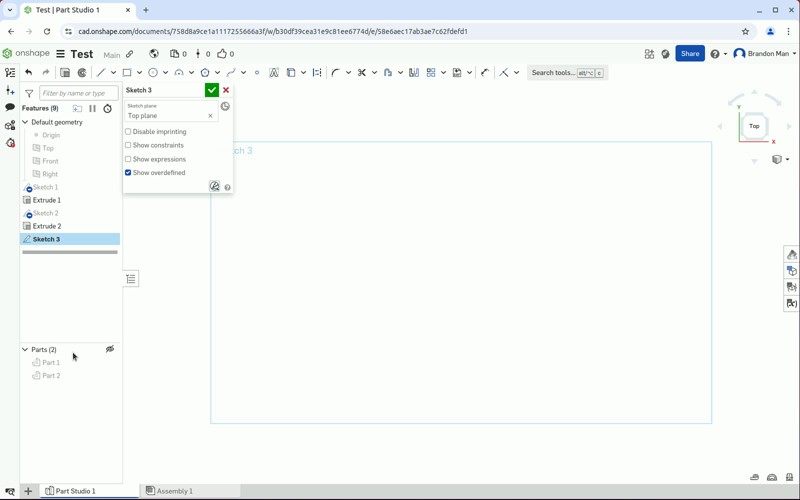
key(l)
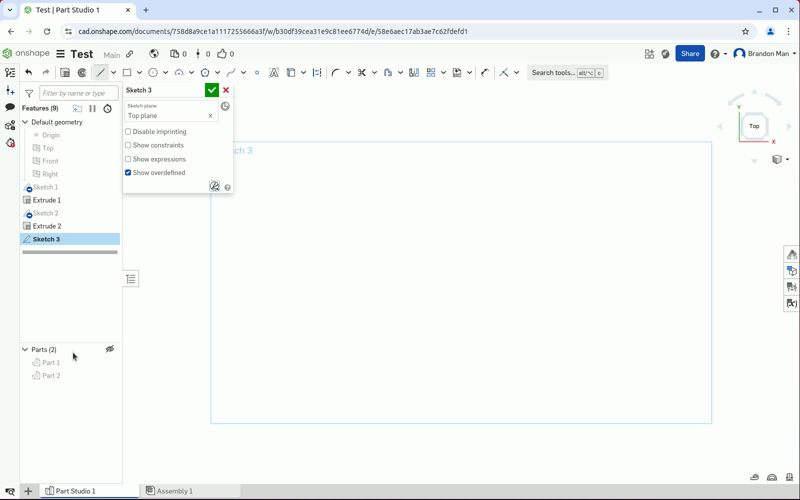
key_down(shift)
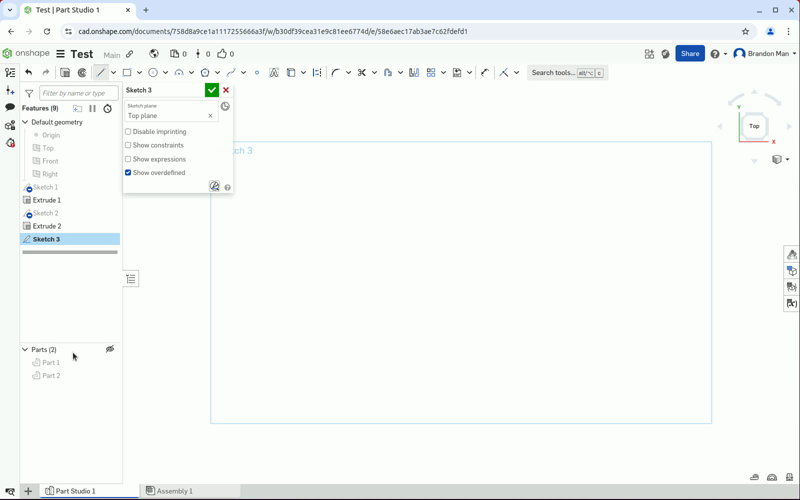
mouse_move(380, 282)
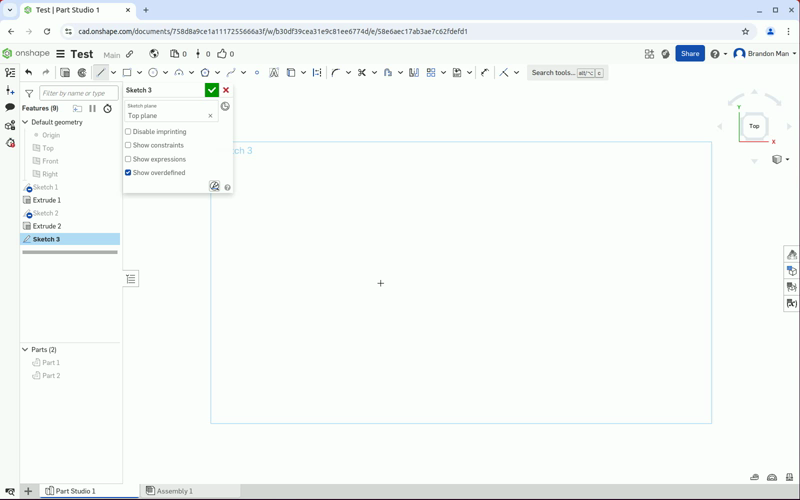
click(380, 282)
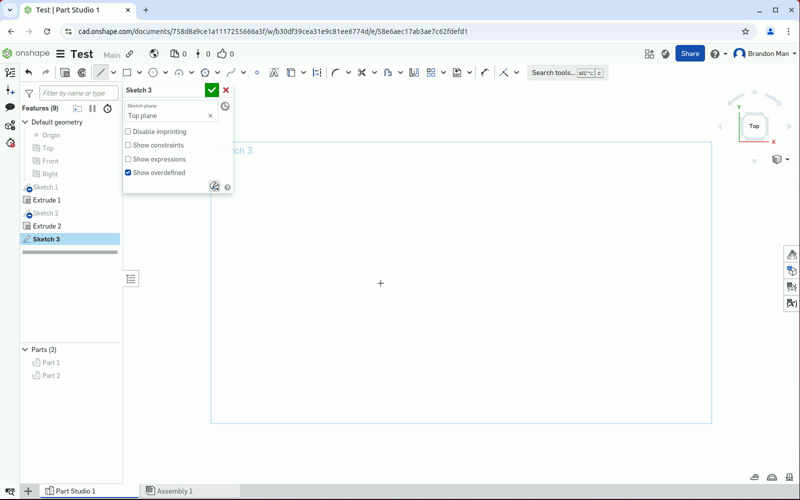
key_up(shift)
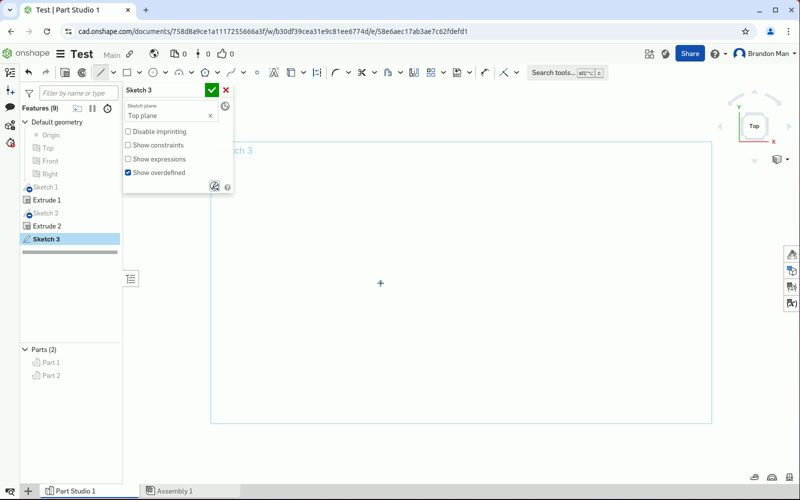
key_down(shift)
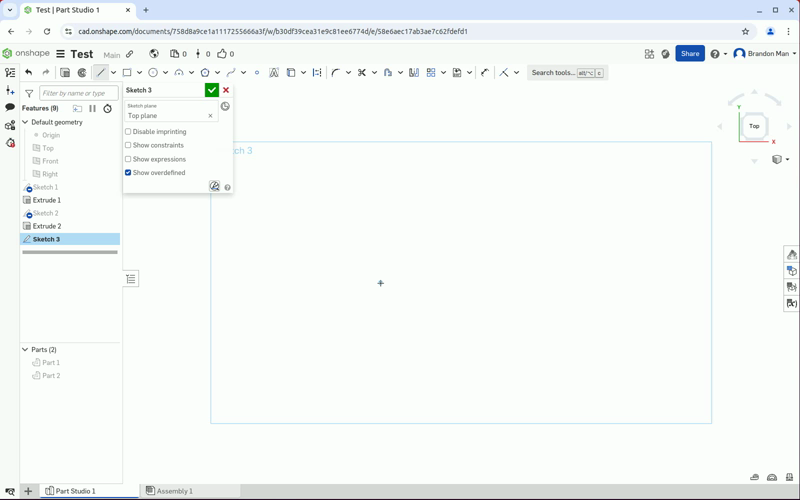
mouse_move(471, 282)
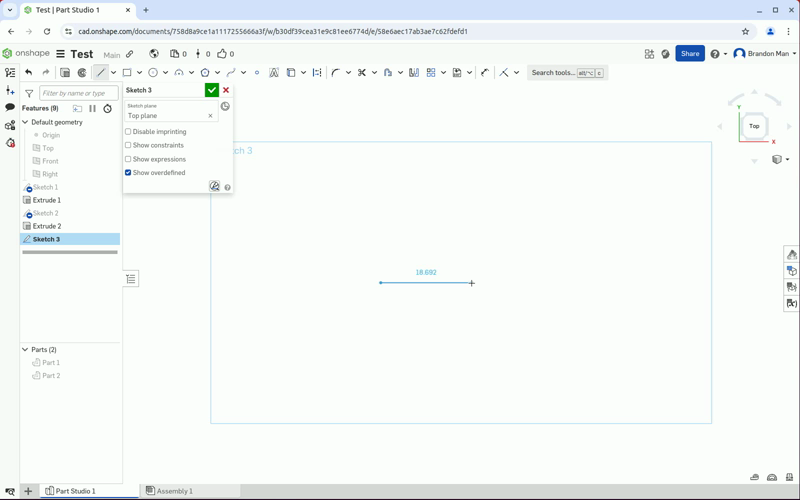
click(471, 282)
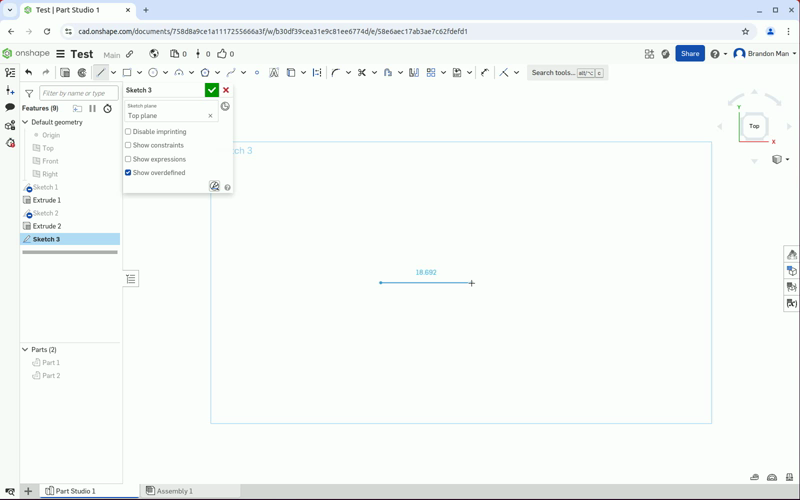
key_up(shift)
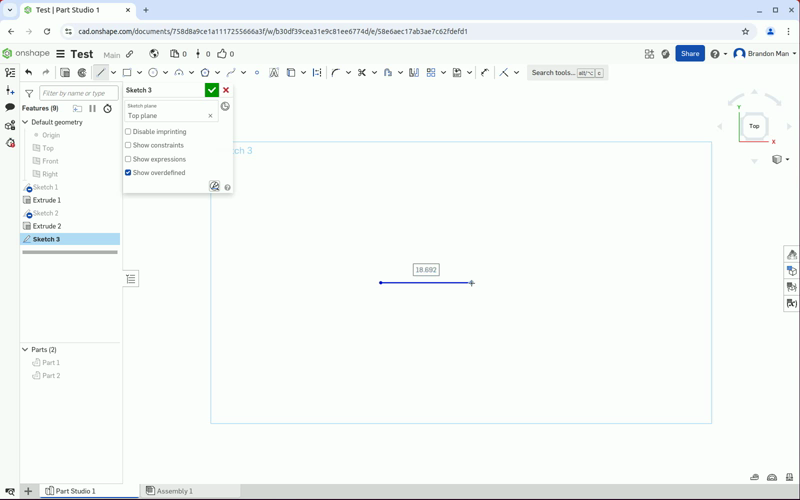
key_down(shift)
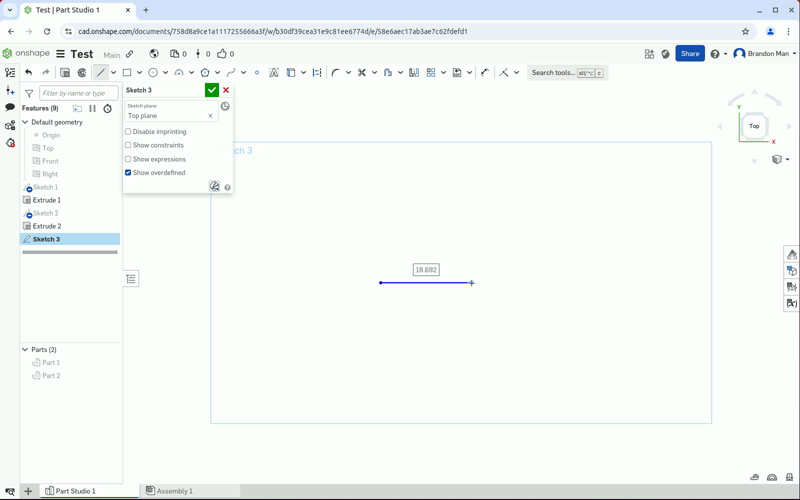
mouse_move(501, 282)
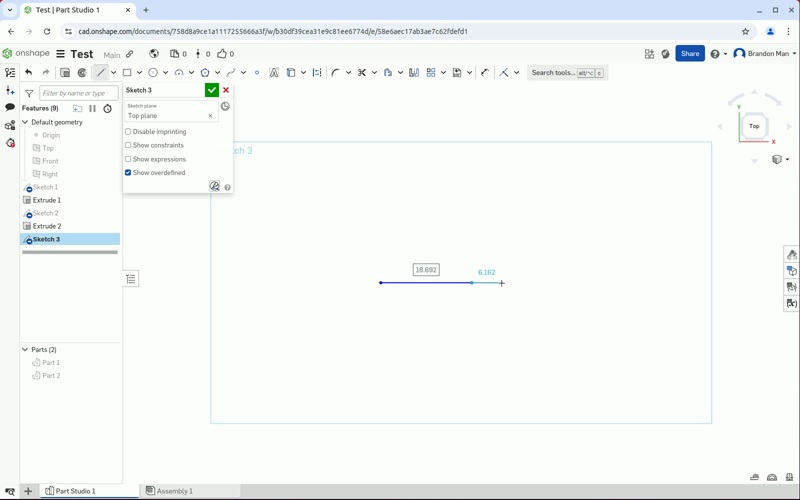
mouse_move(471, 237)
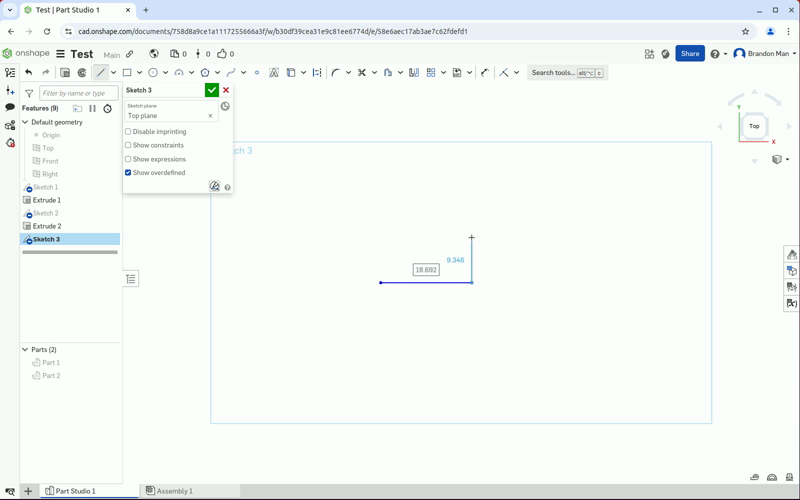
click(471, 237)
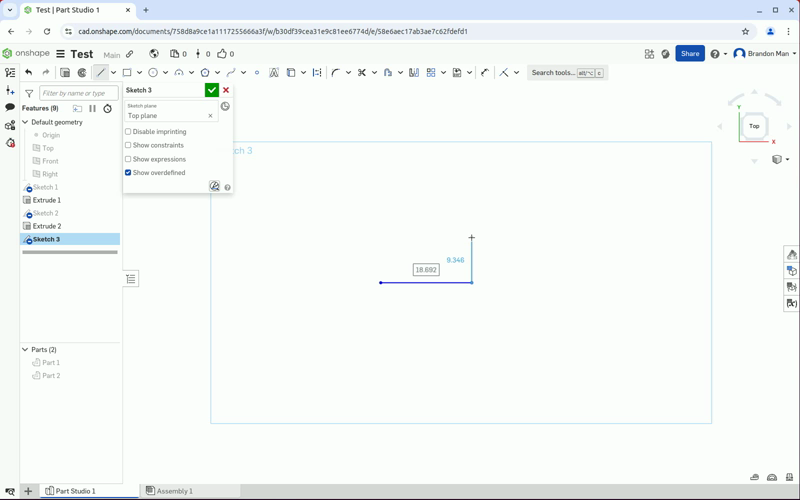
key_up(shift)
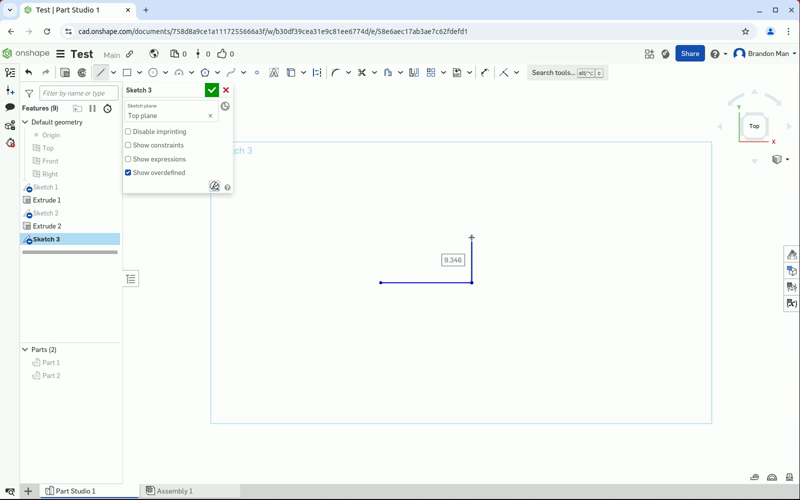
key_down(shift)
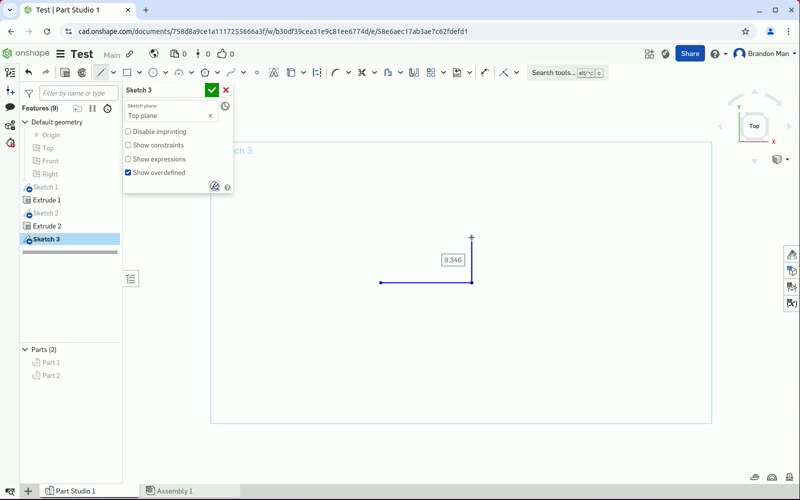
mouse_move(501, 237)
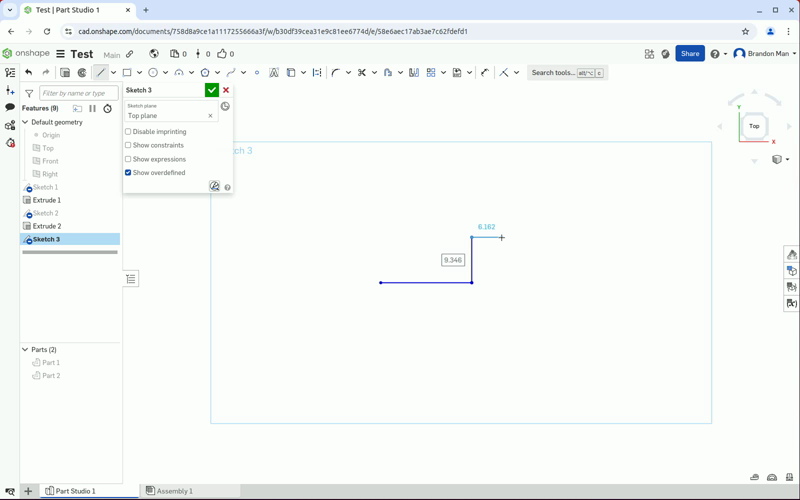
mouse_move(426, 237)
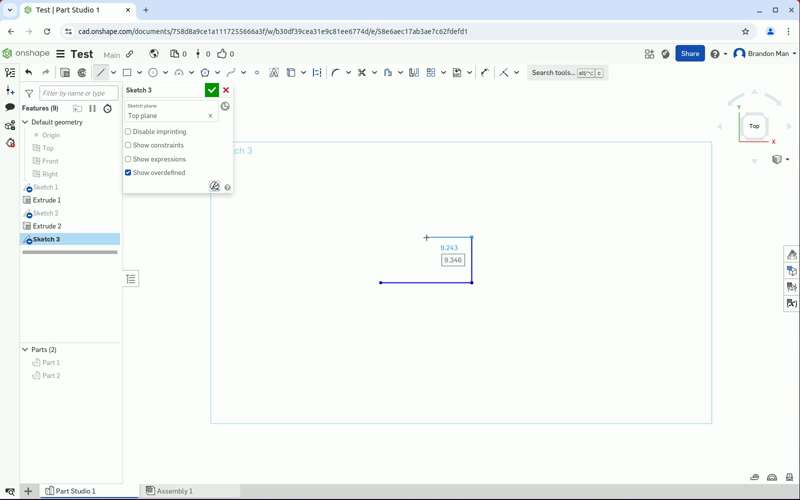
click(426, 237)
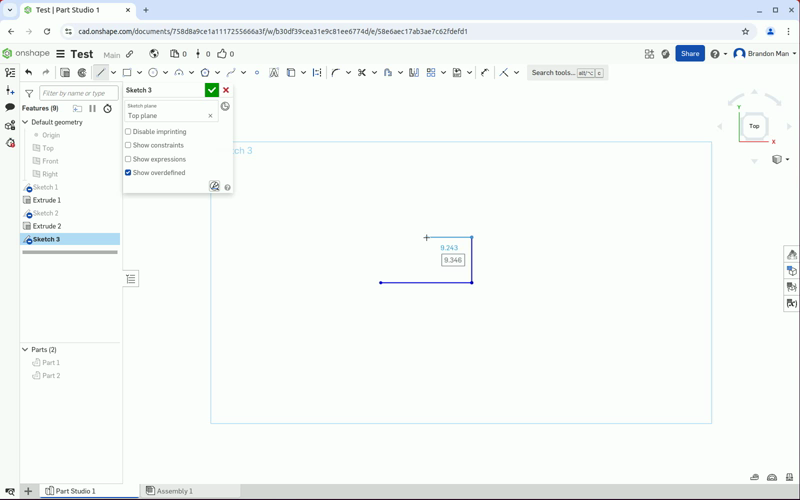
key_up(shift)
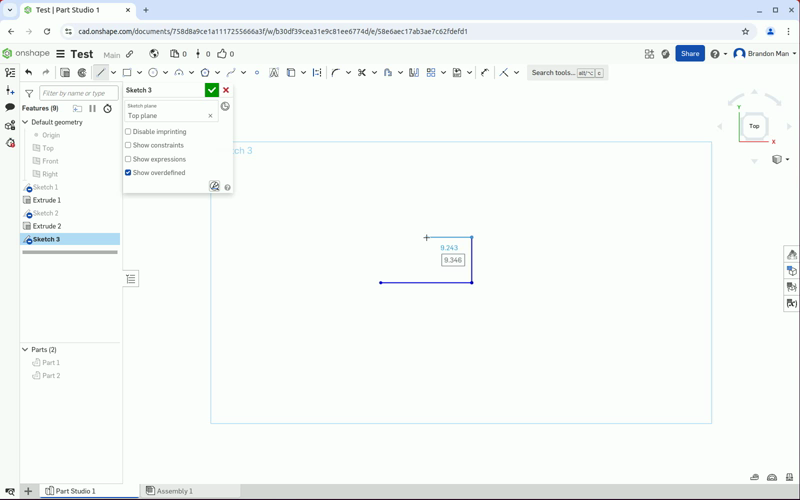
key_down(shift)
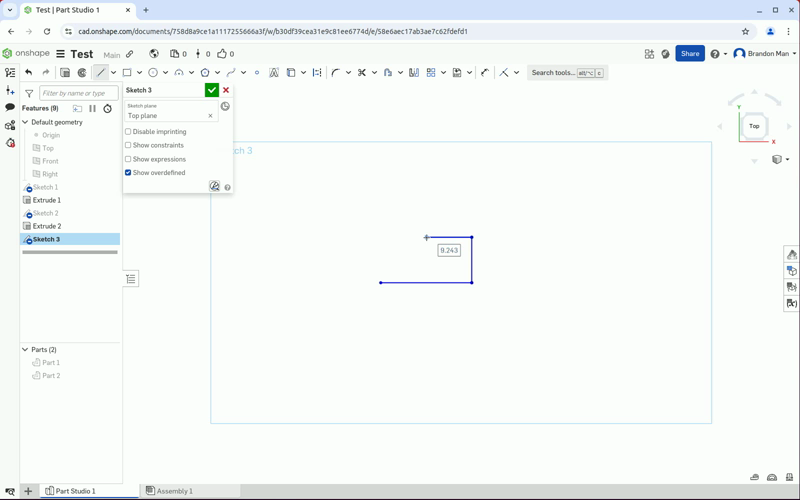
mouse_move(456, 237)
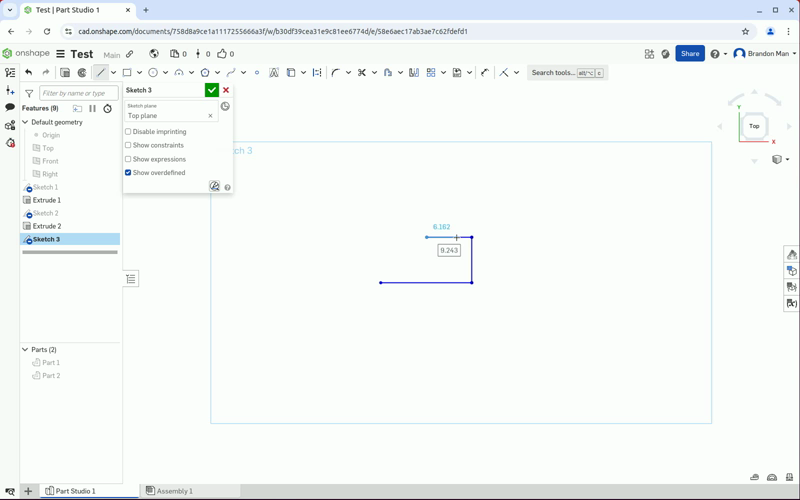
mouse_move(380, 237)
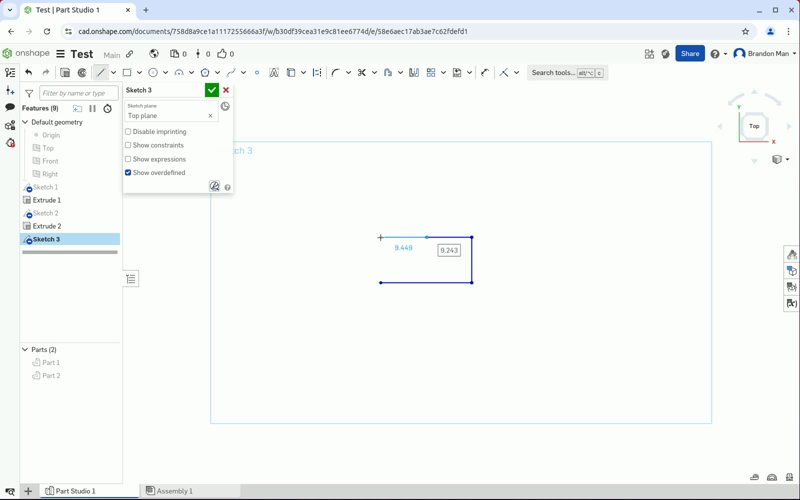
click(380, 237)
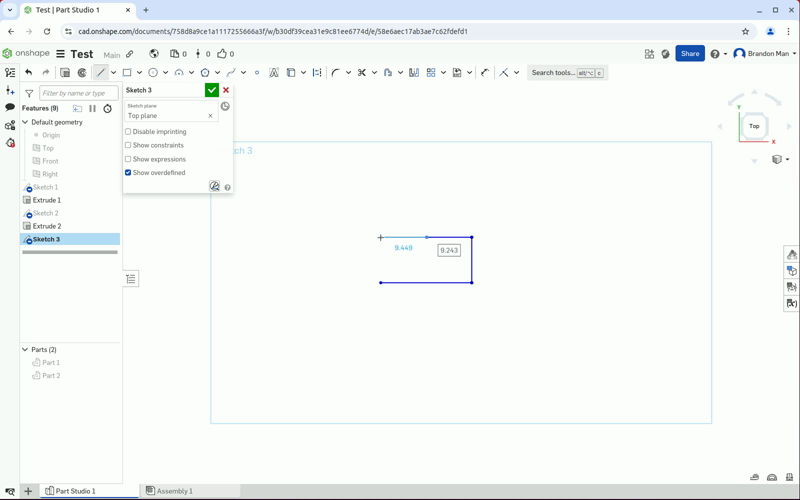
key_up(shift)
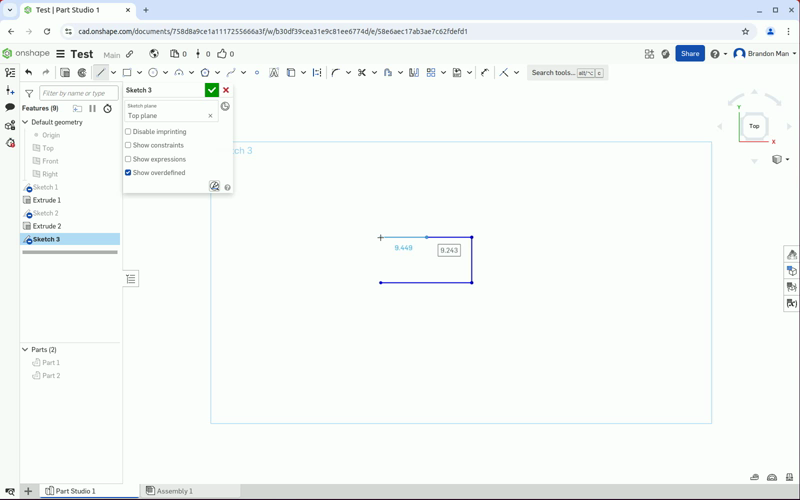
mouse_move(410, 237)
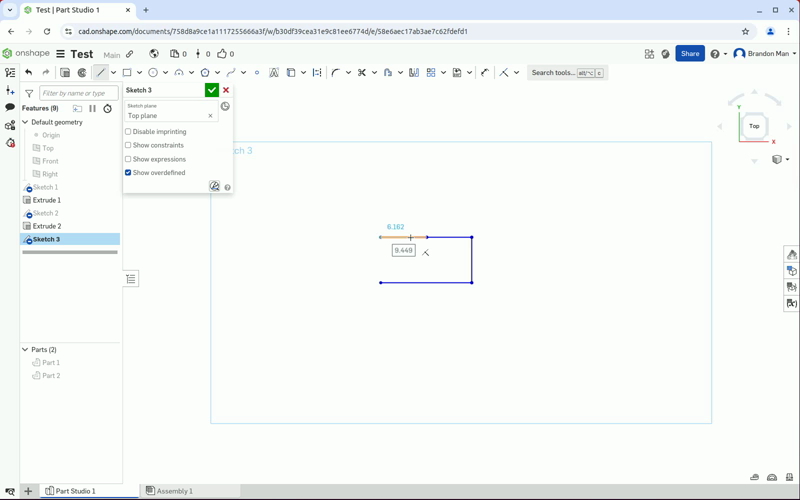
key_down(shift)
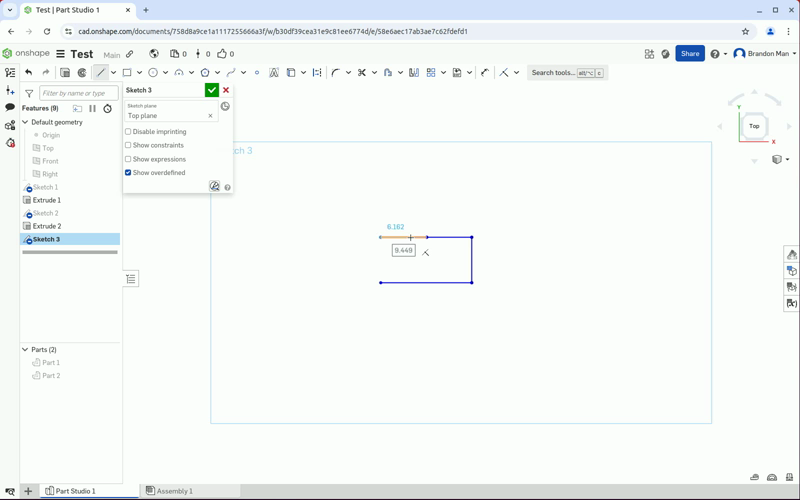
mouse_move(380, 282)
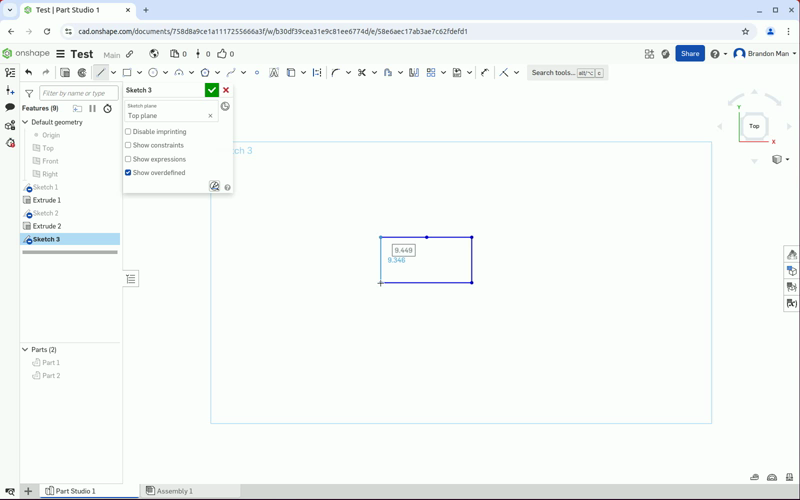
key_up(shift)
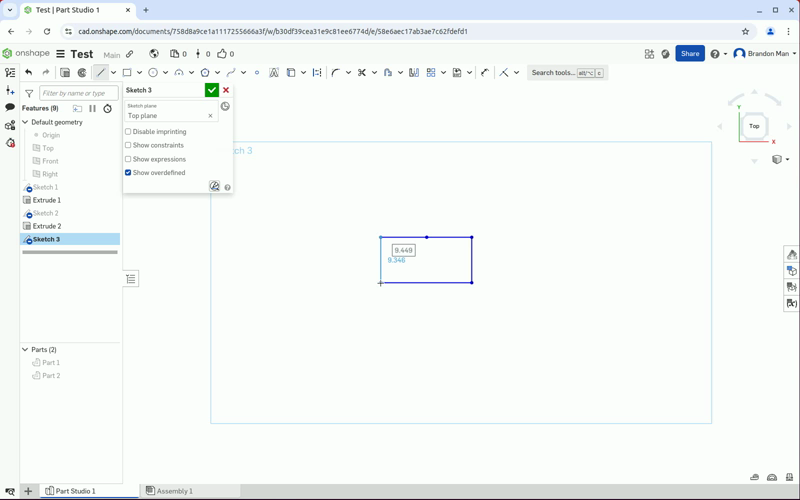
click(380, 282)
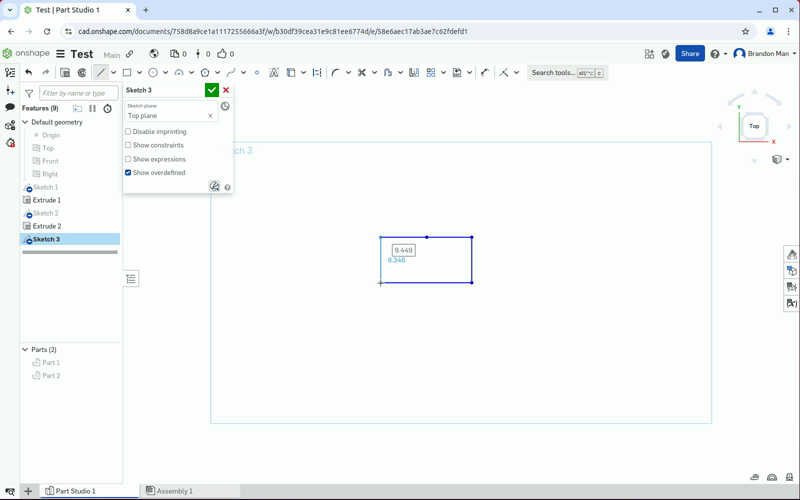
key(esc)
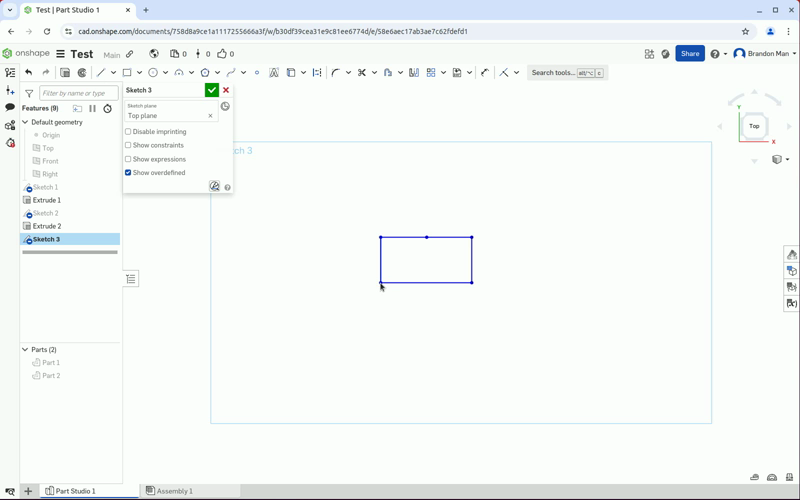
key(c)
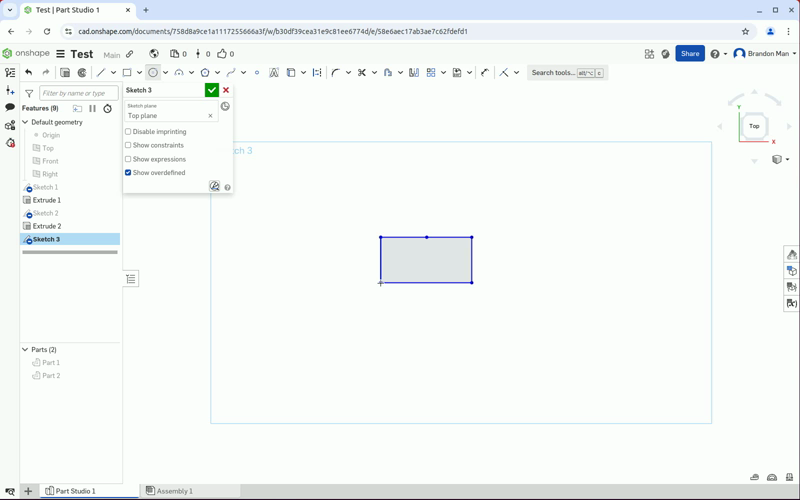
key_down(shift)
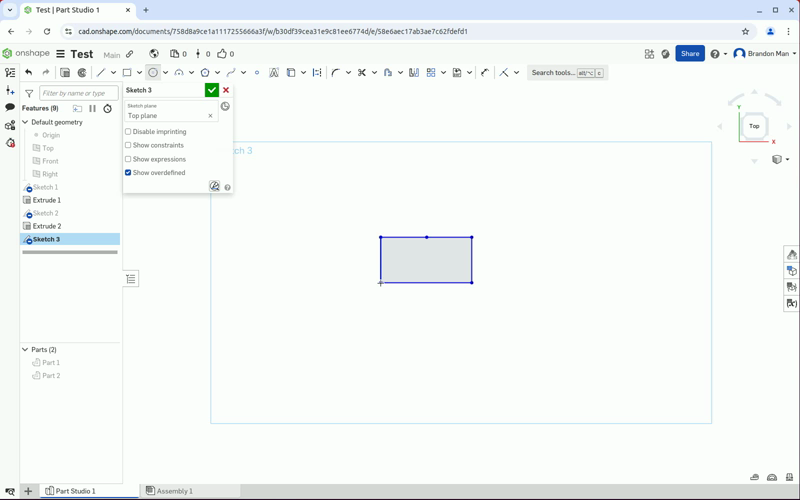
mouse_move(426, 260)
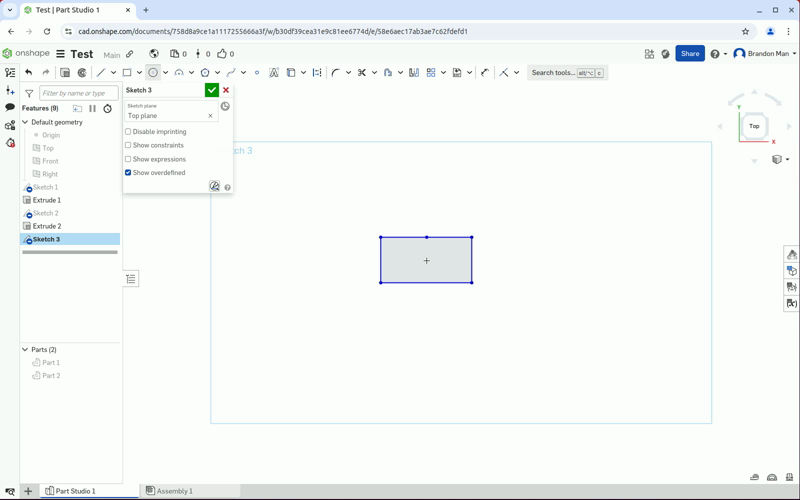
click(426, 260)
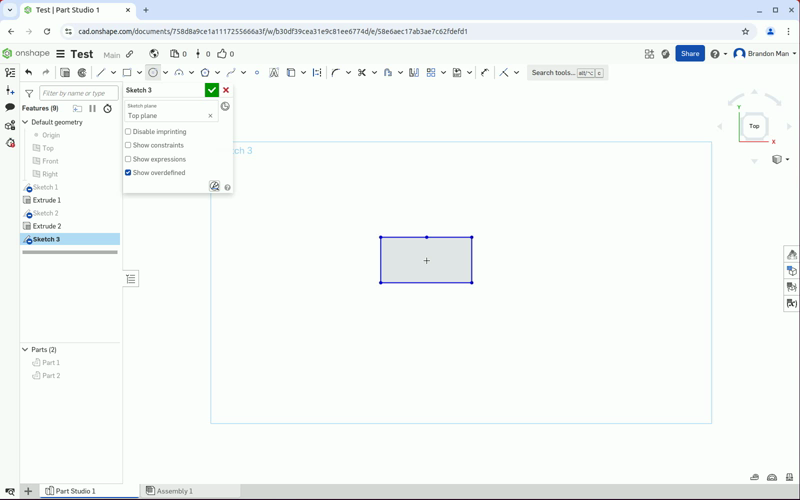
key_up(shift)
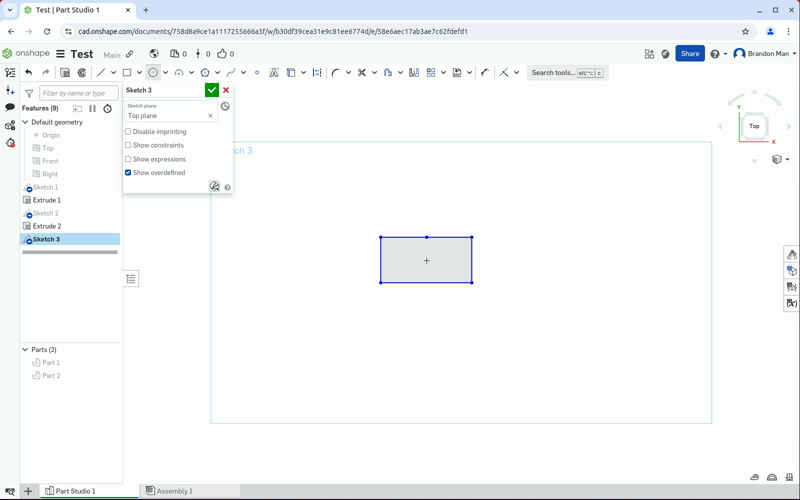
mouse_move(441, 260)
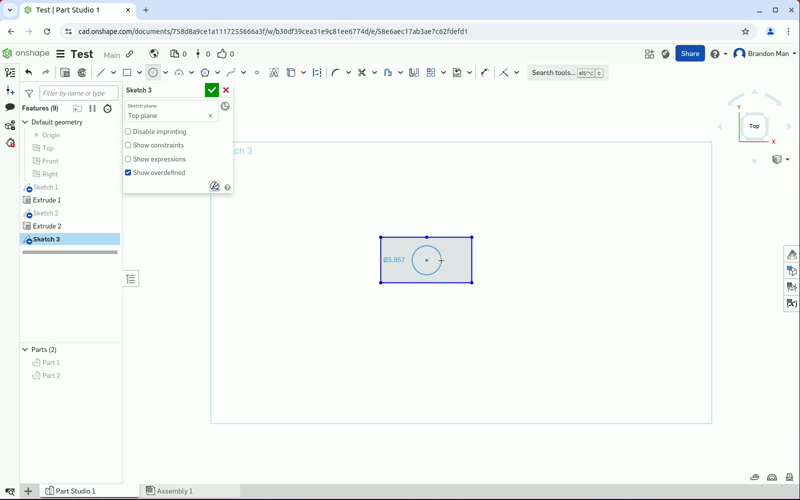
click(441, 260)
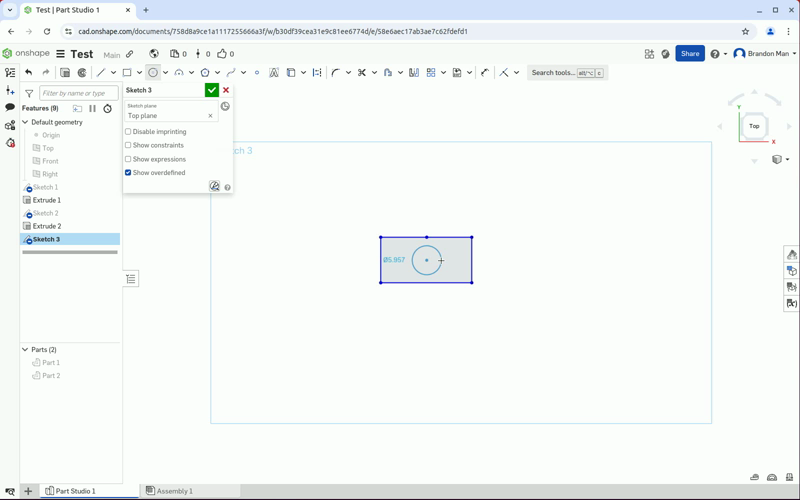
key(esc)
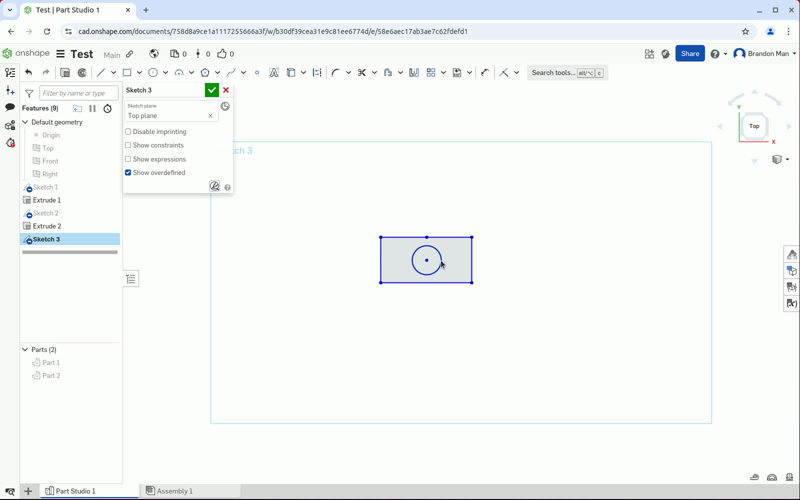
mouse_move(445, 250)
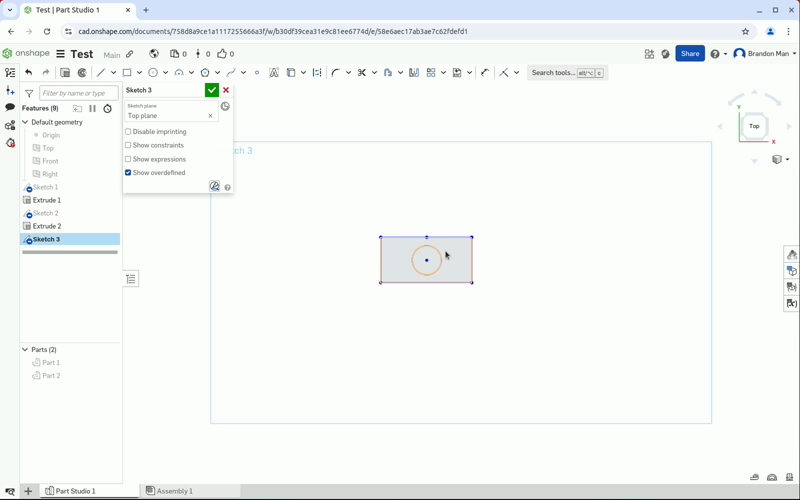
click(445, 250)
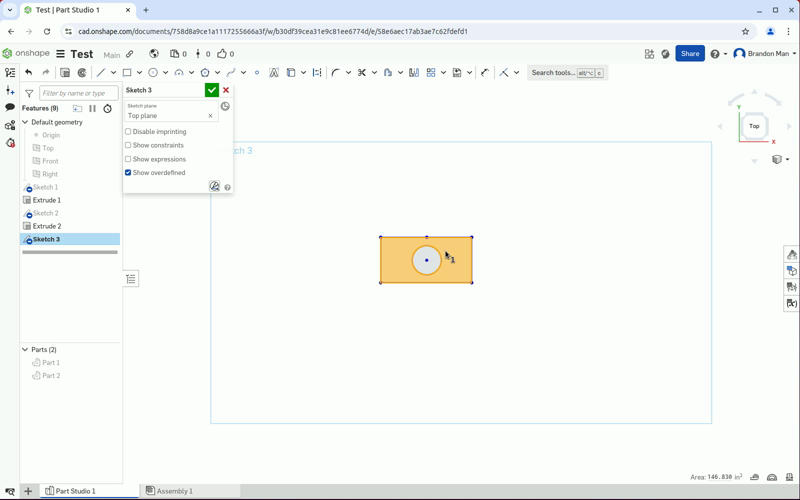
mouse_move(73, 352)
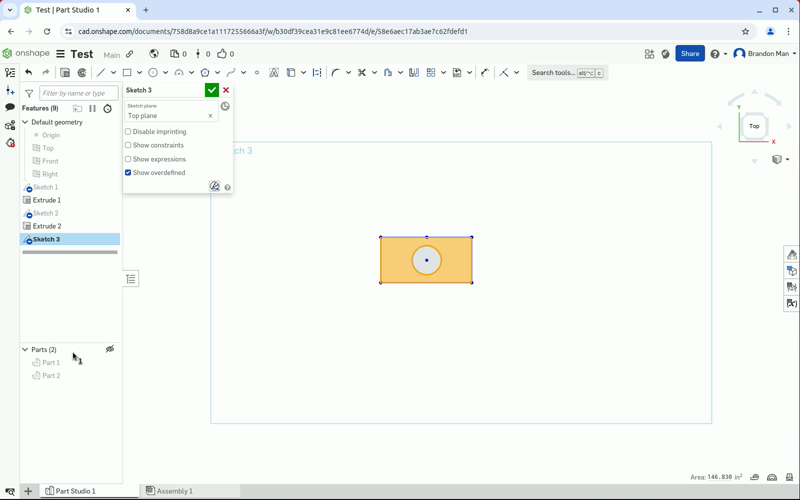
key(shift+y)
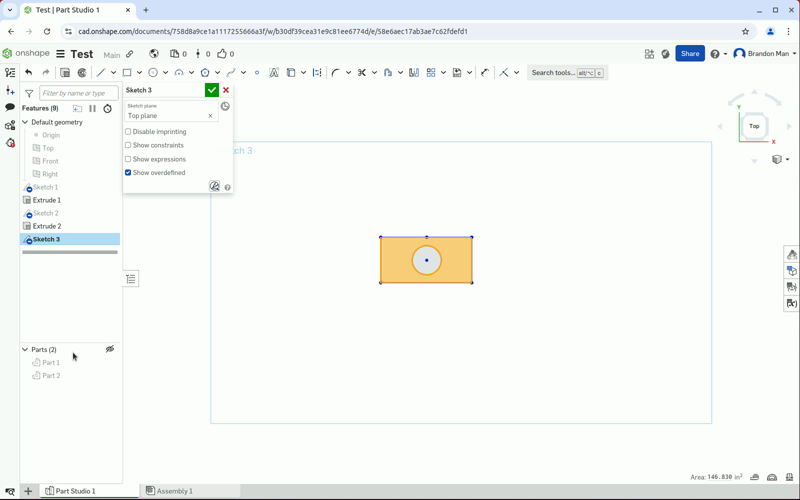
key(shift+e)
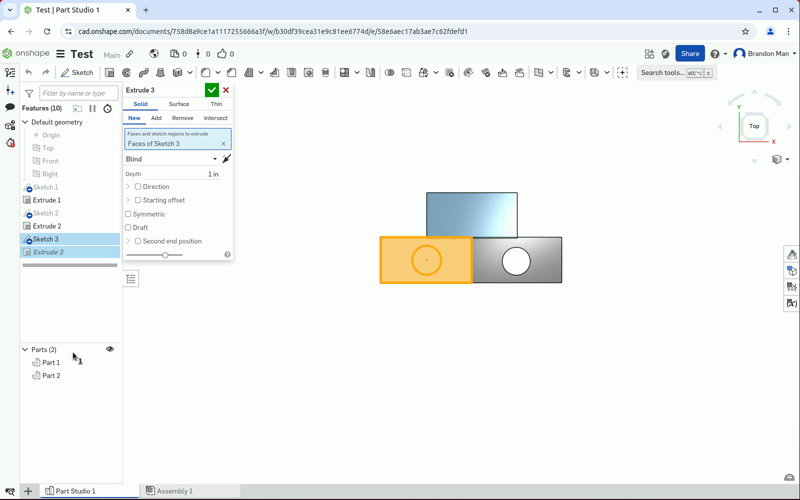
mouse_move(143, 106)
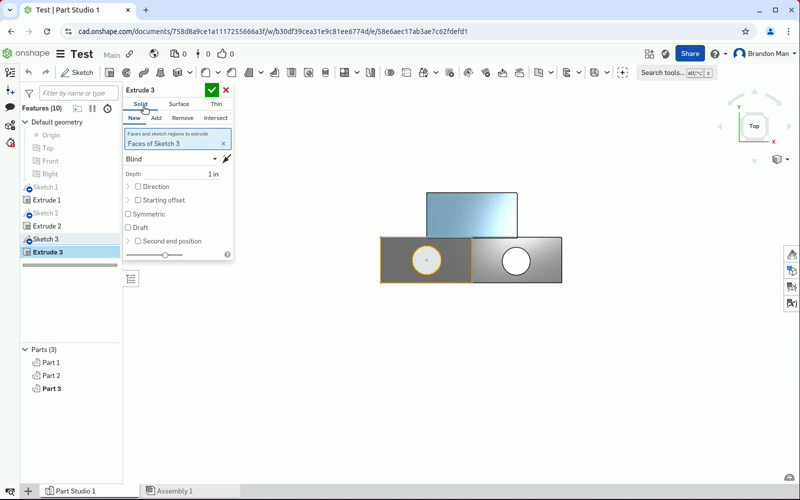
click(143, 106)
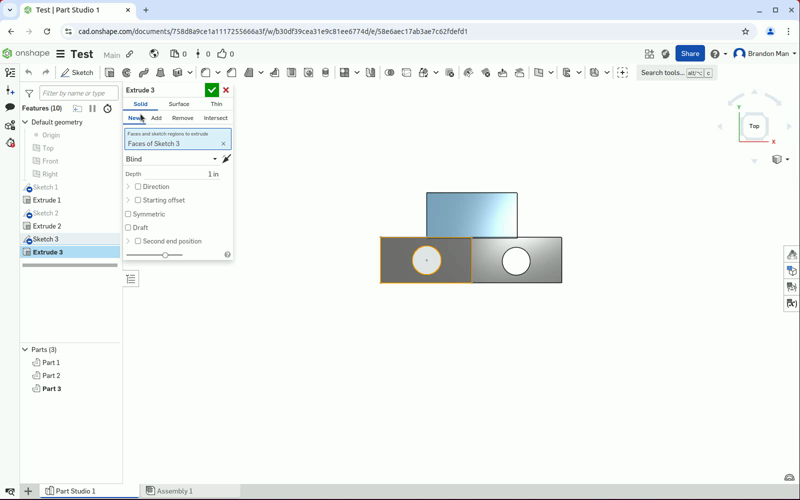
mouse_move(137, 120)
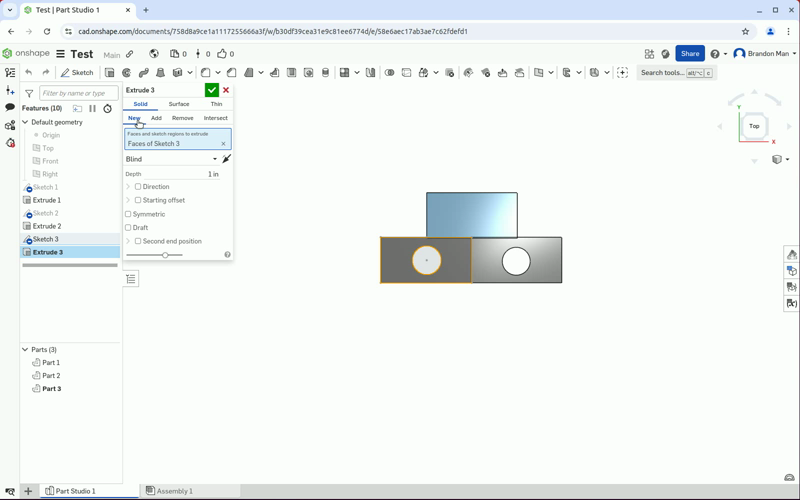
click(137, 120)
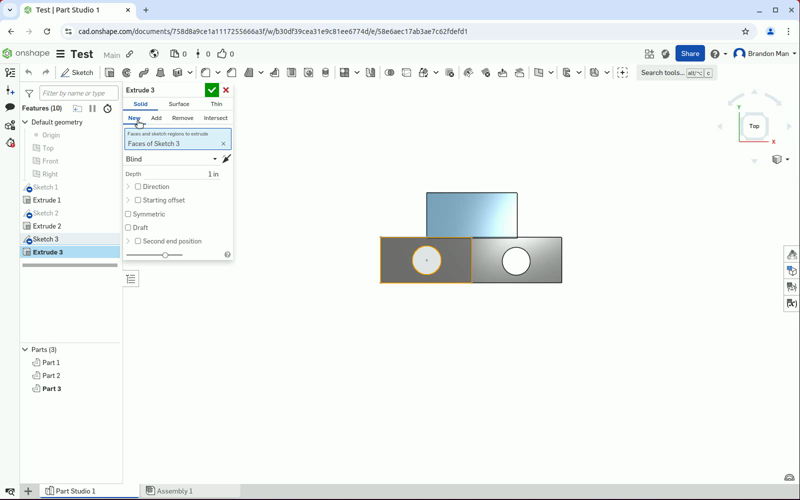
key(tab, 4)
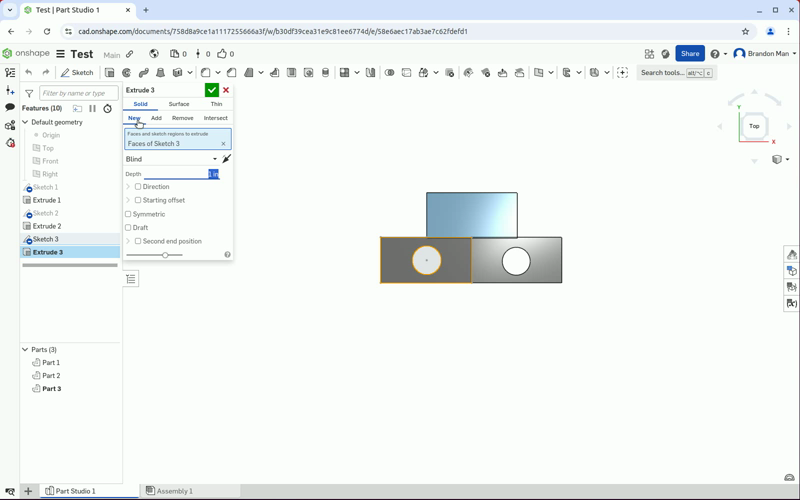
text(23.108)
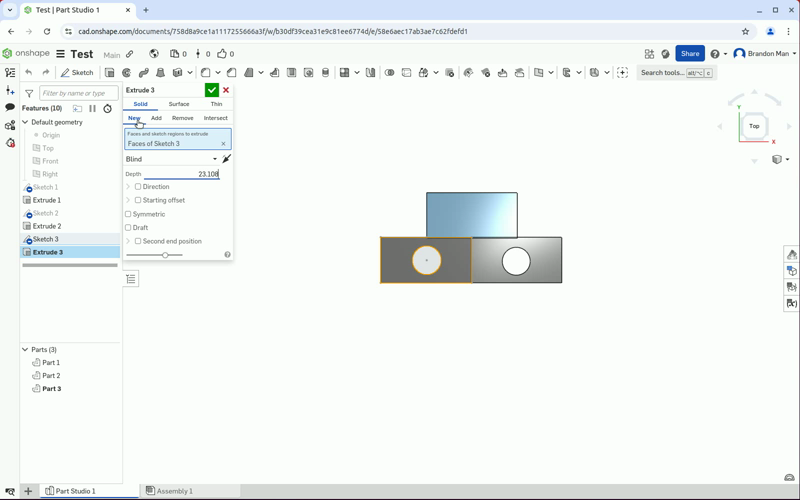
key(enter)
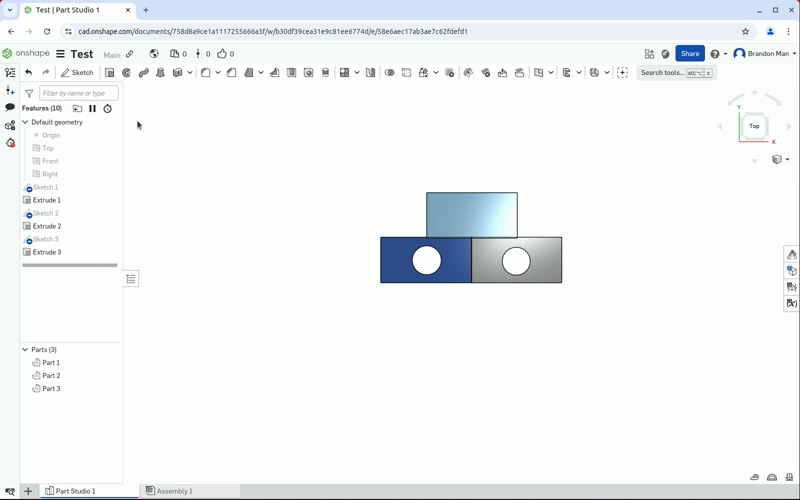
key(shift+h)
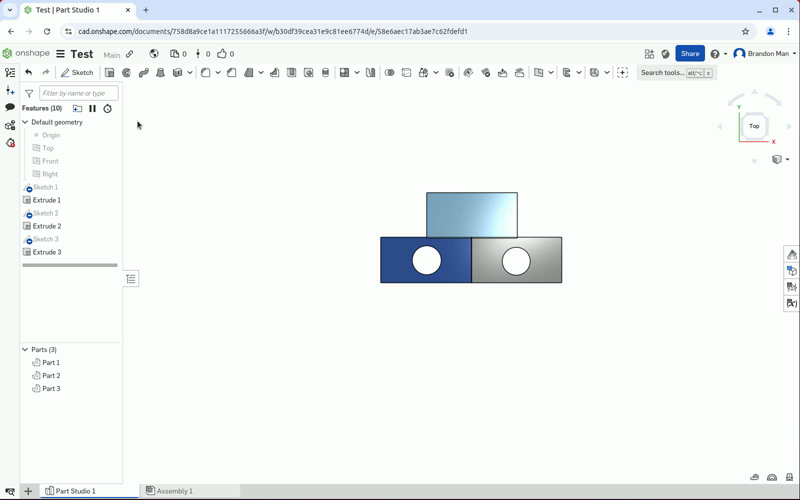
key(shift+h)
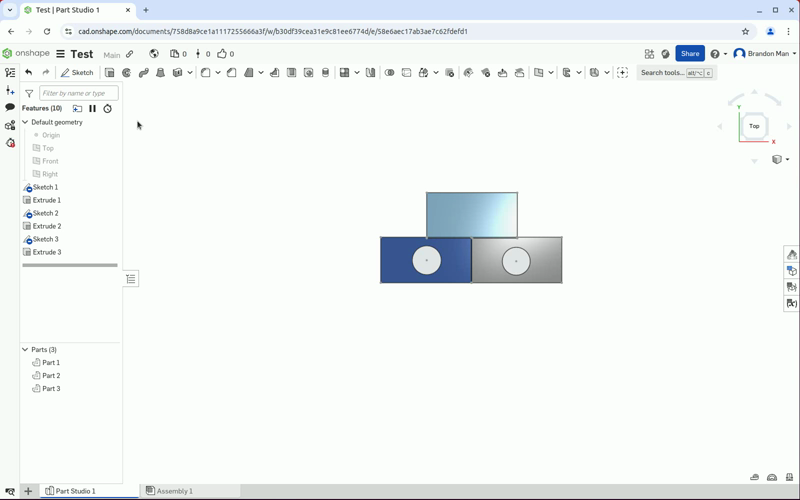
key(shift+7)
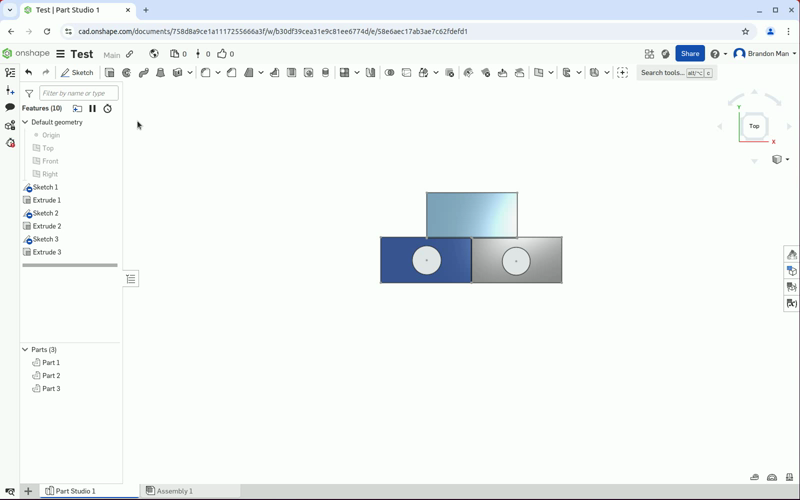
key(up, 3)
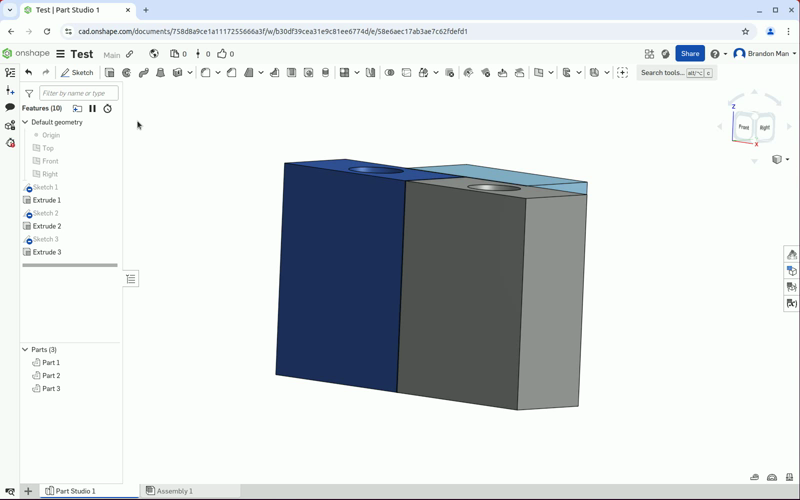
key(left, 3)
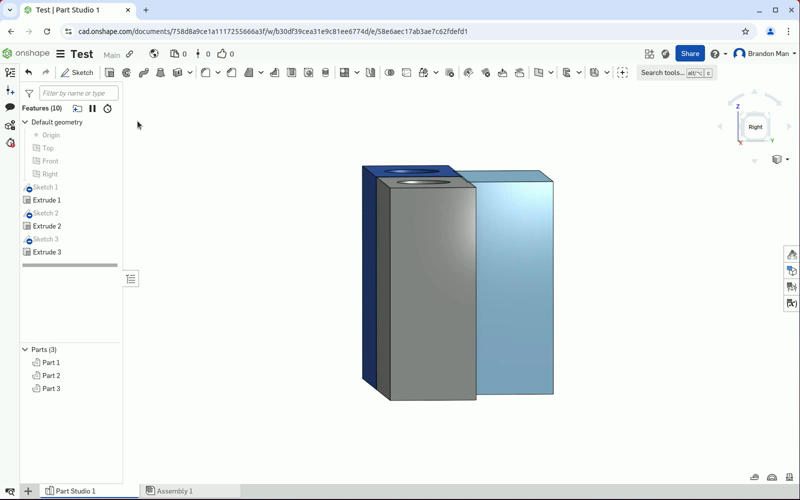
key(right, 3)
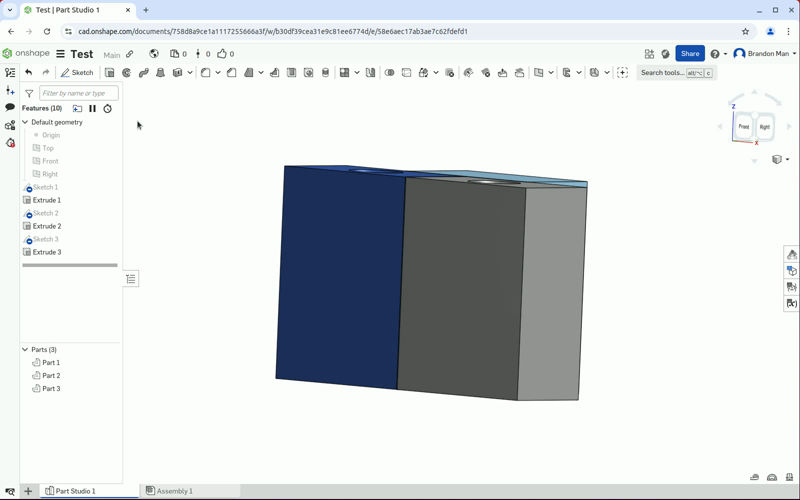
key(down, 3)
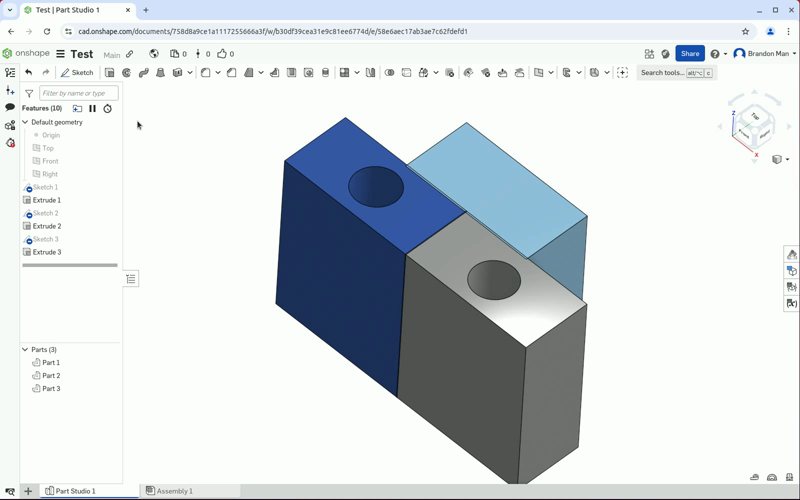
mouse_move(73, 189)
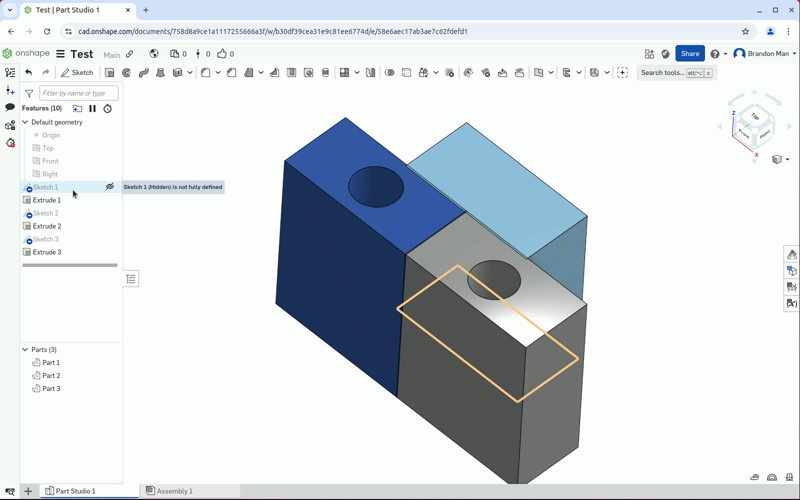
click(73, 189)